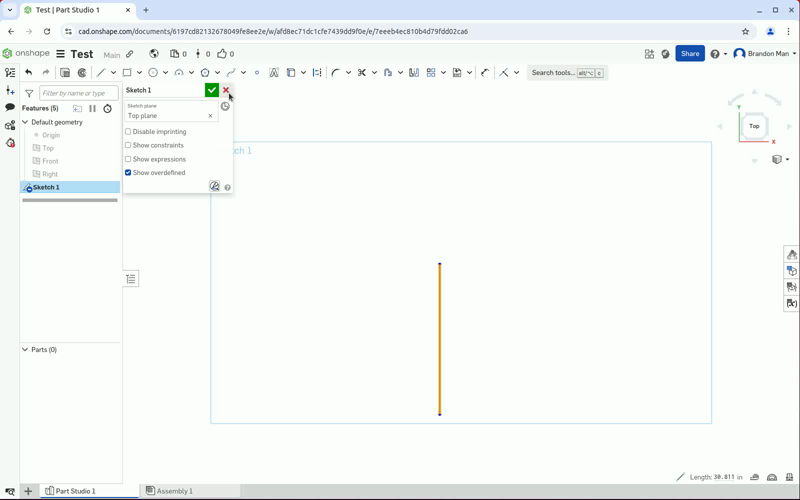
key(shift+h)
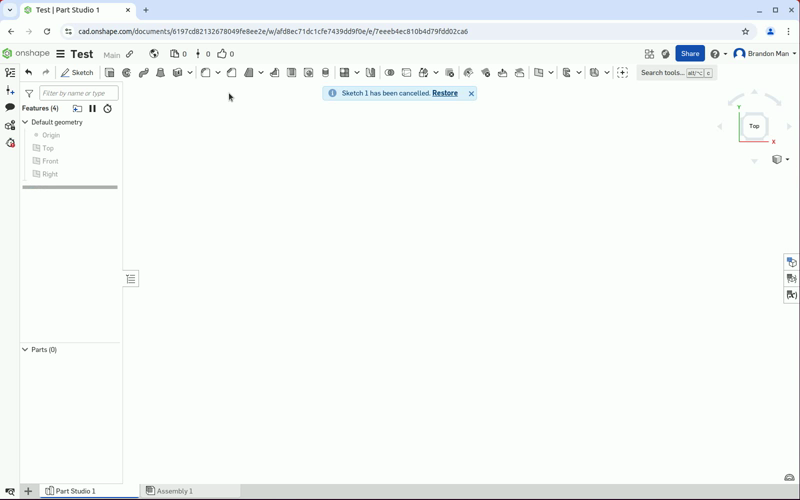
mouse_move(73, 352)
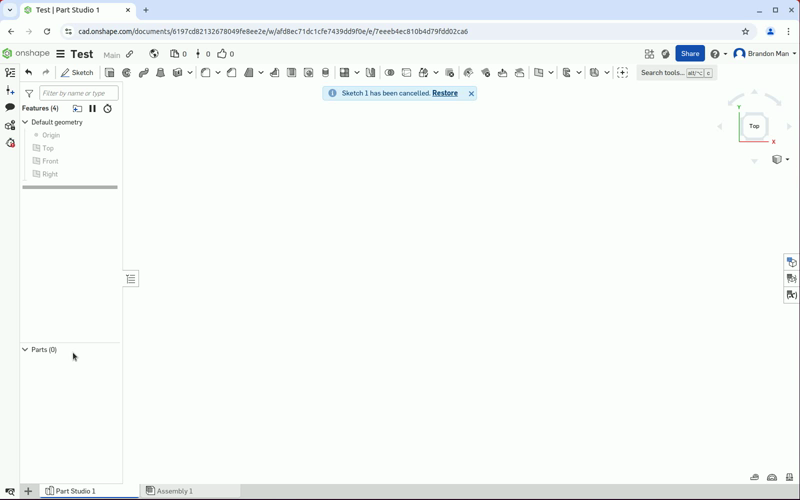
key(y)
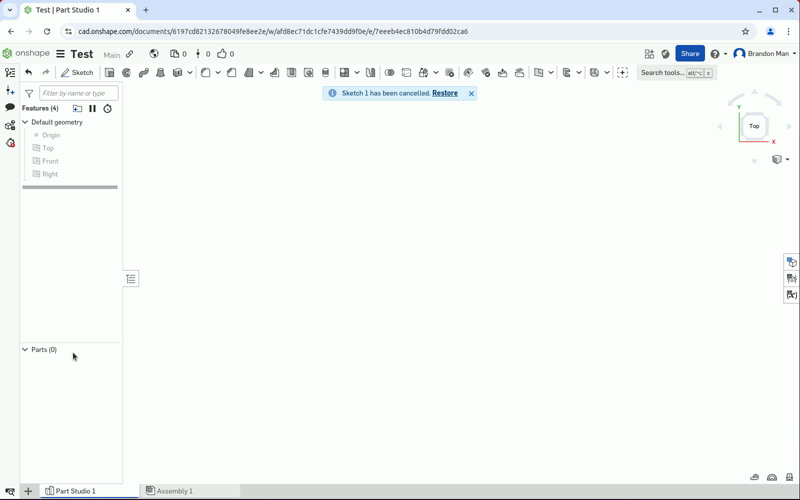
key(shift+p)
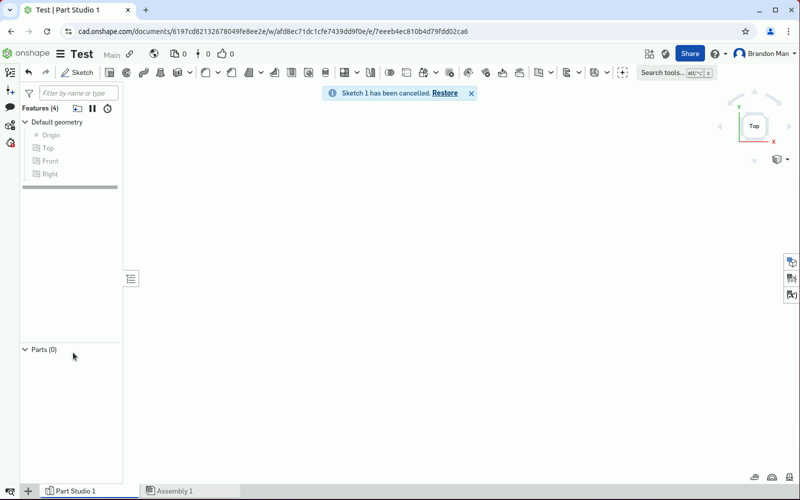
key(space)
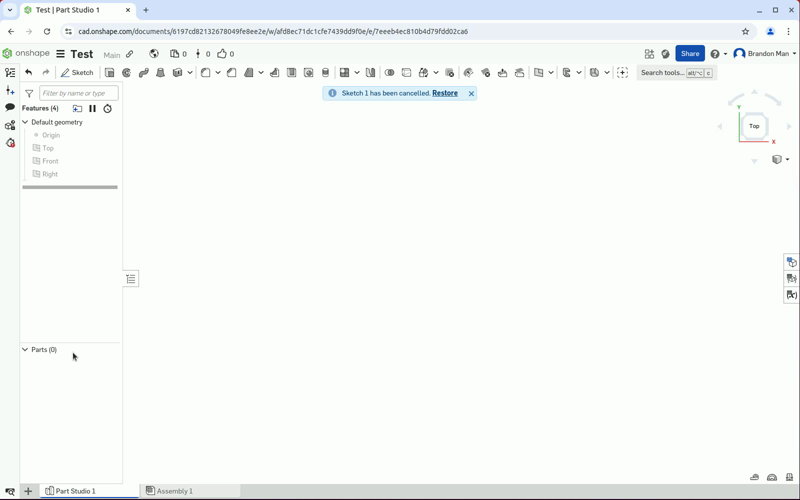
key_down(shift)
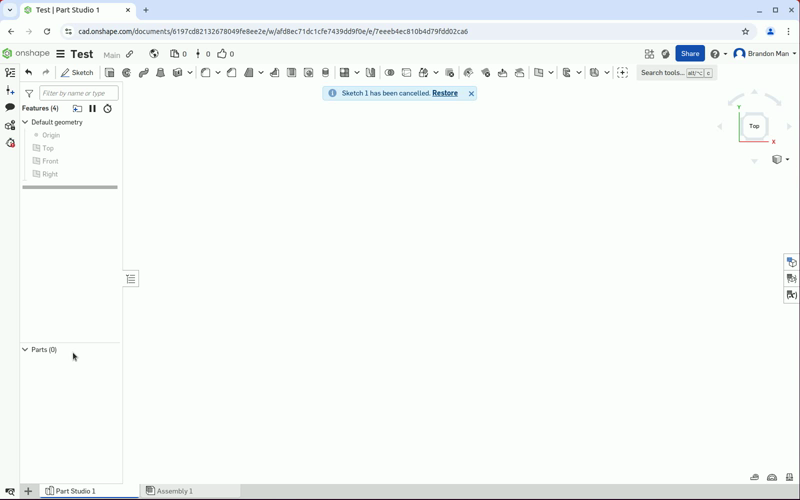
key(up)
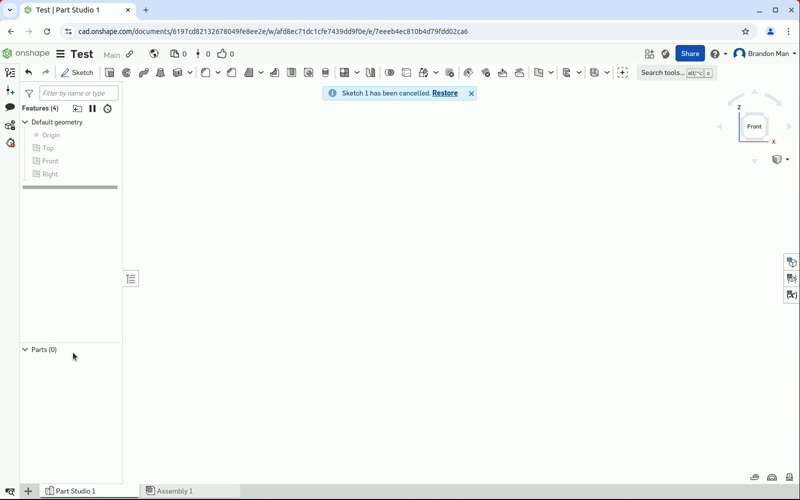
key_up(shift)
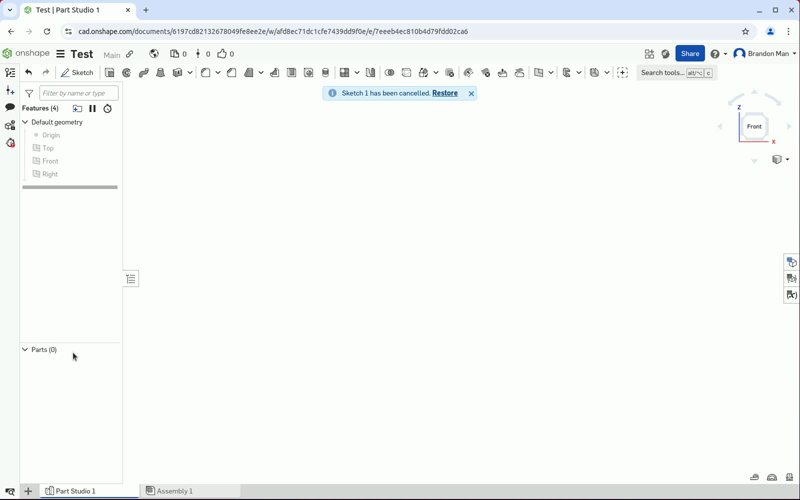
mouse_move(73, 352)
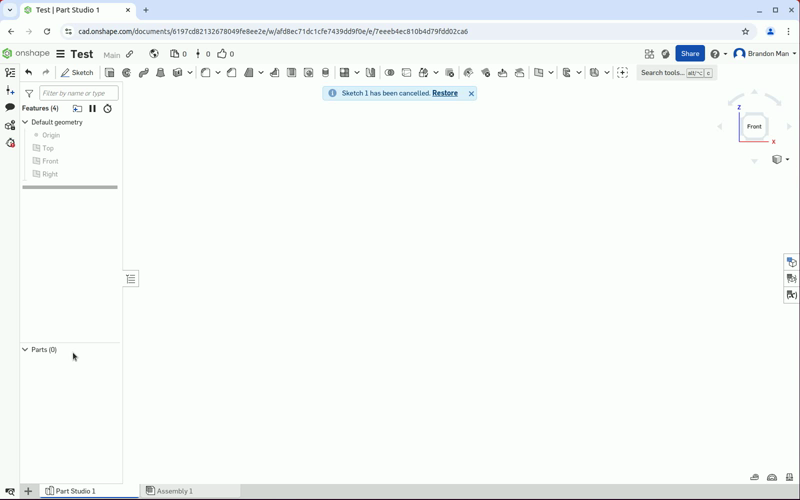
key(shift+y)
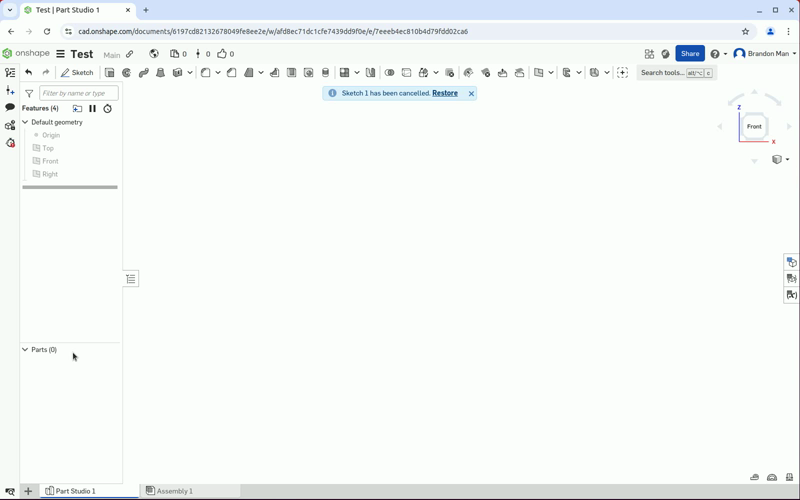
key(shift+s)
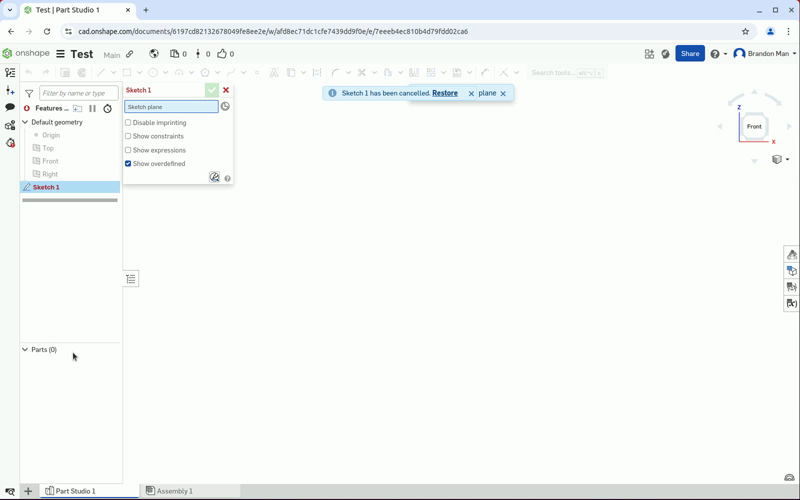
mouse_move(73, 163)
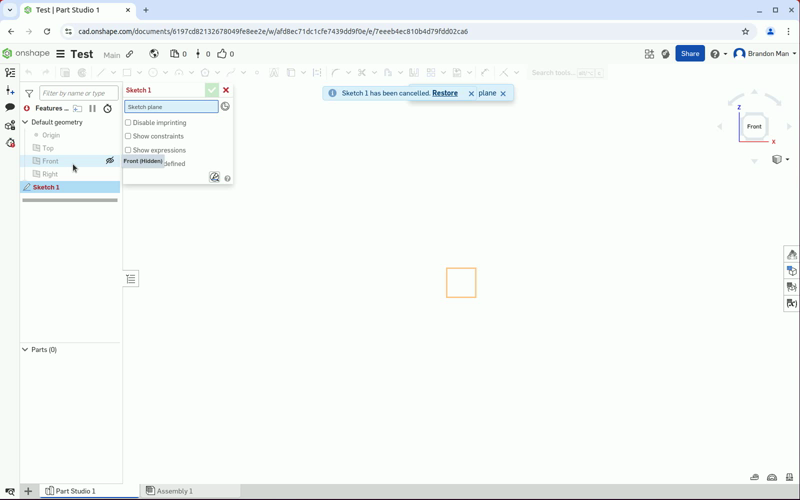
click(73, 163)
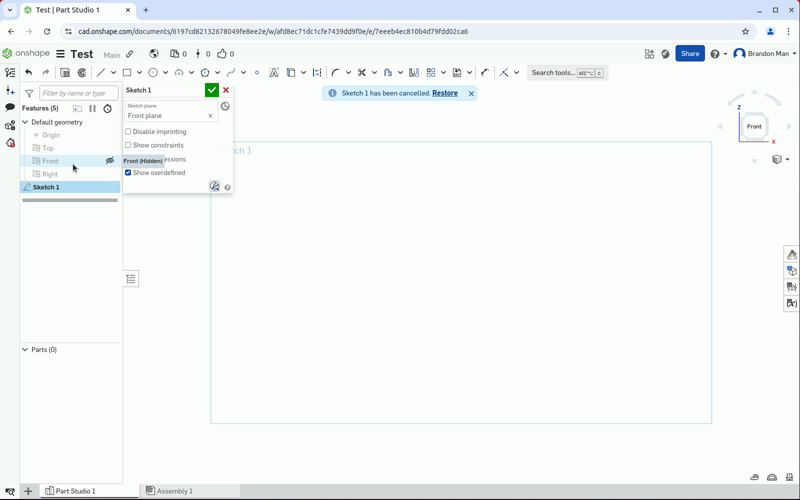
mouse_move(73, 352)
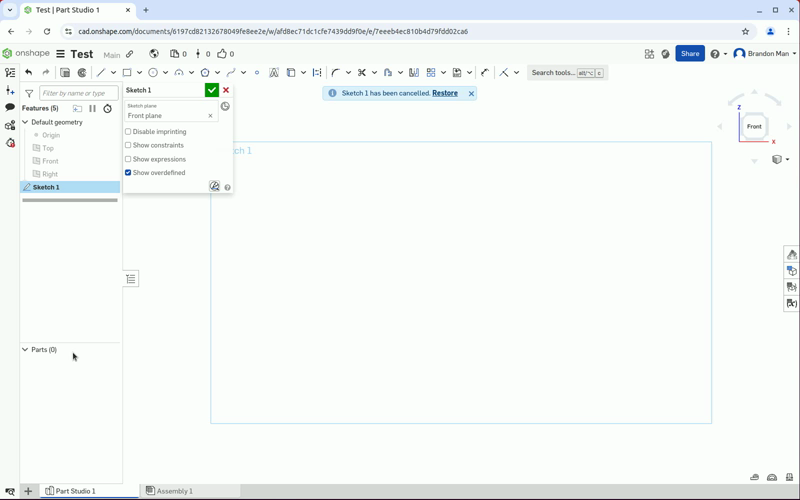
key(y)
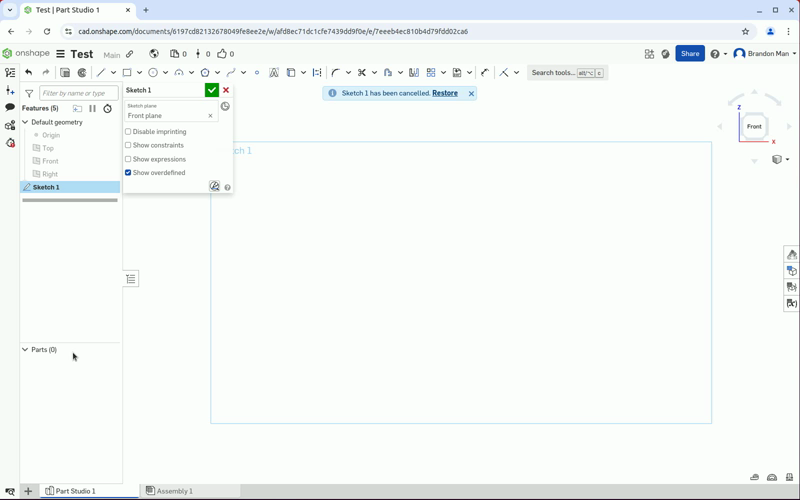
key(l)
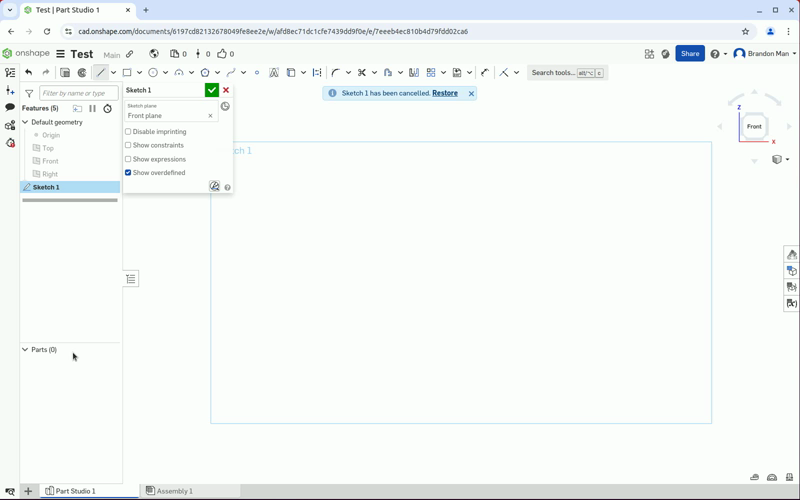
key_down(shift)
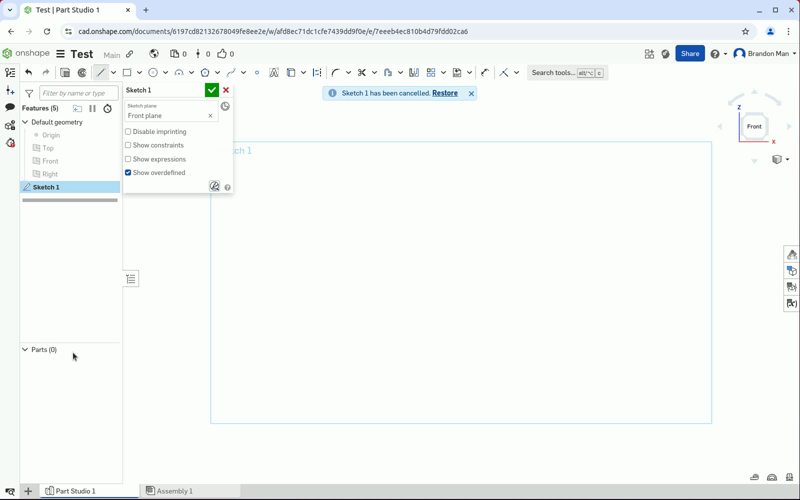
mouse_move(348, 339)
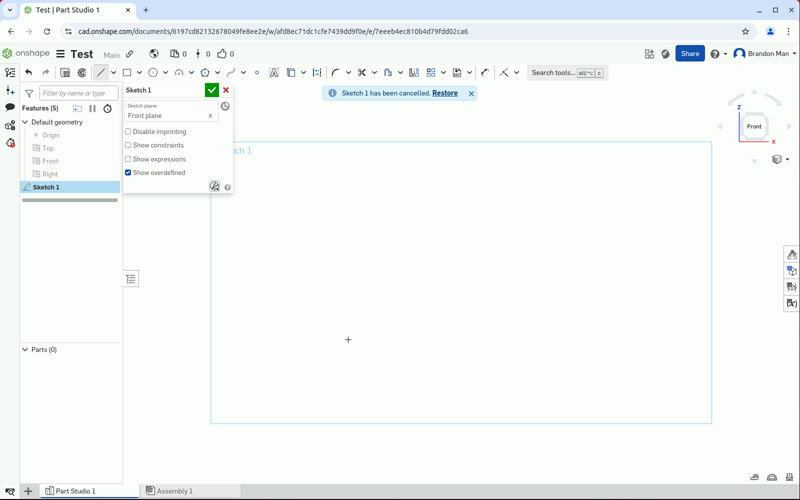
click(348, 339)
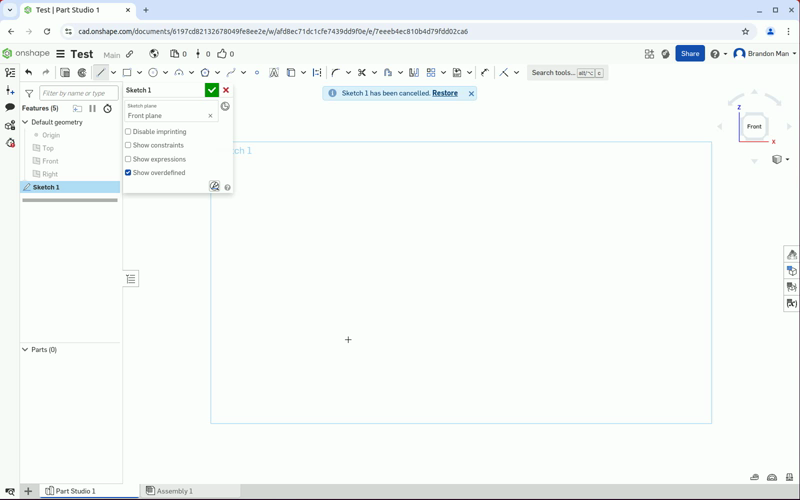
key_up(shift)
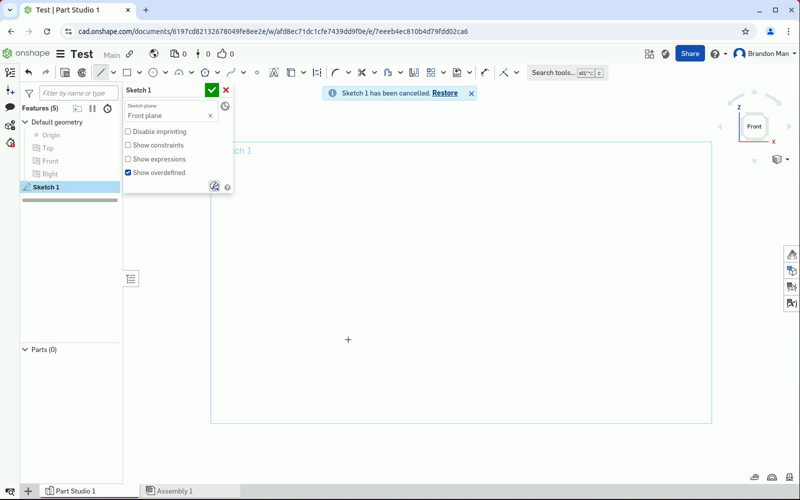
key_down(shift)
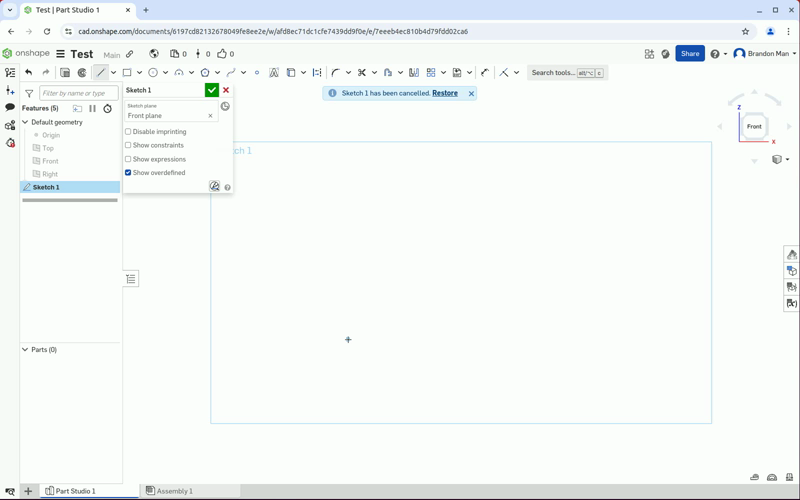
mouse_move(572, 339)
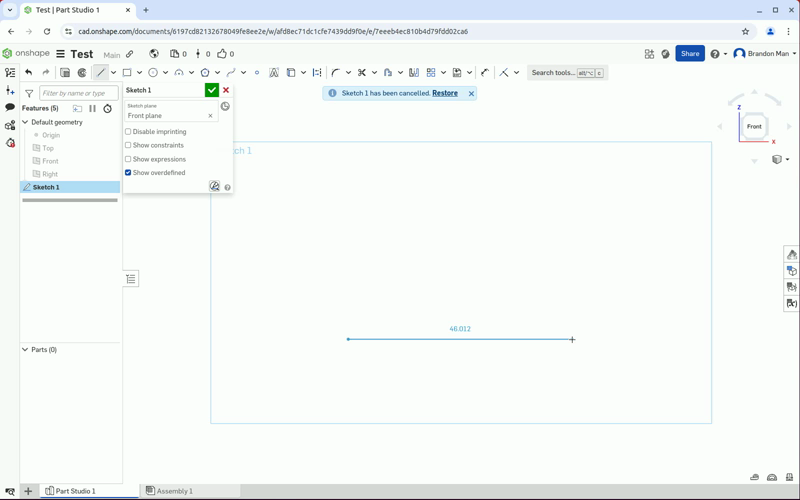
click(572, 339)
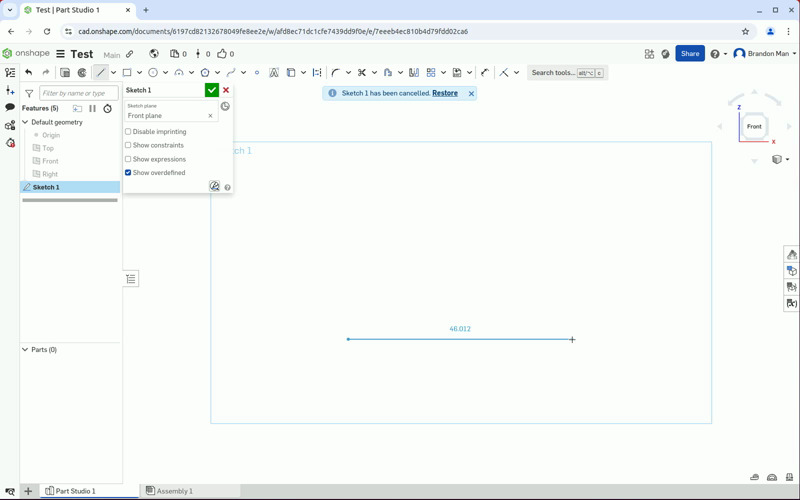
key_up(shift)
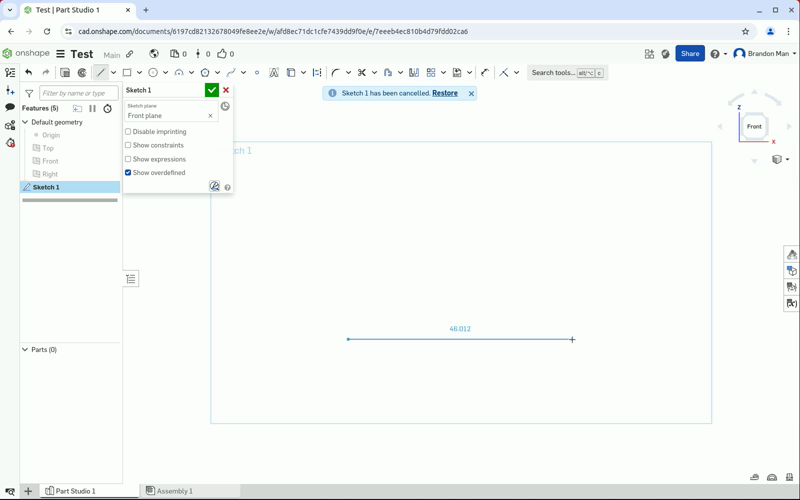
key_down(shift)
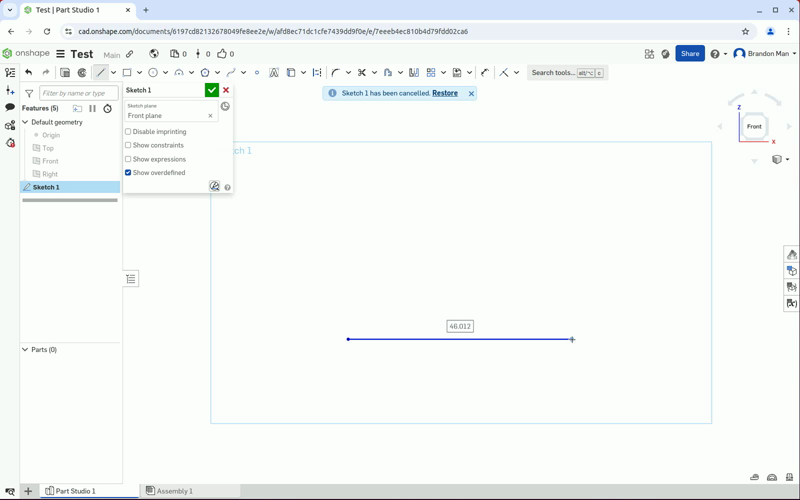
mouse_move(572, 226)
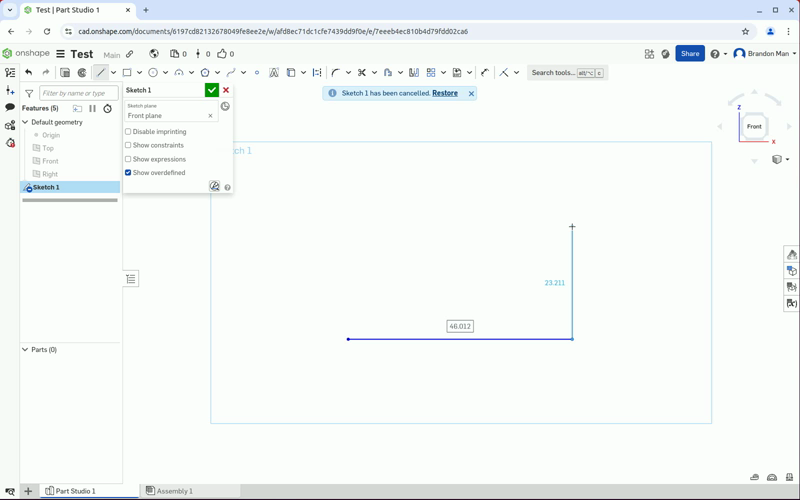
click(572, 226)
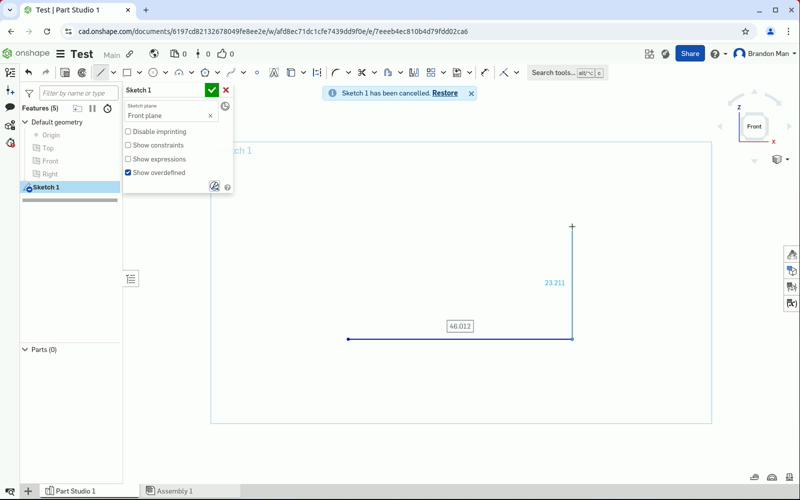
key_up(shift)
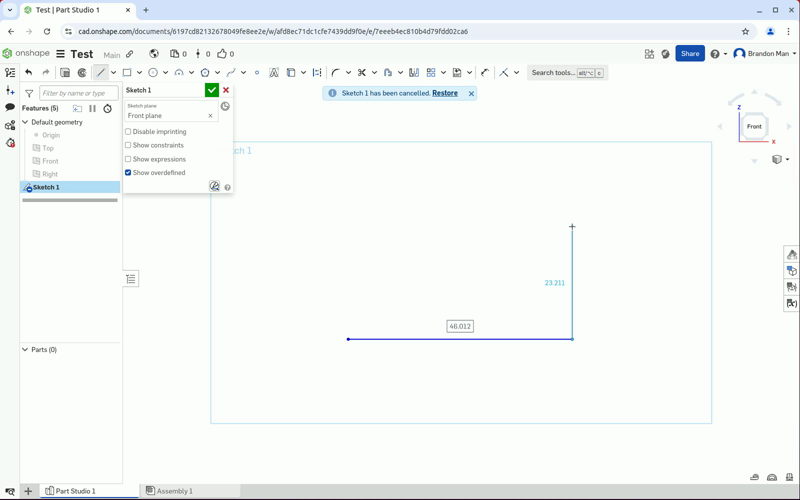
key_down(shift)
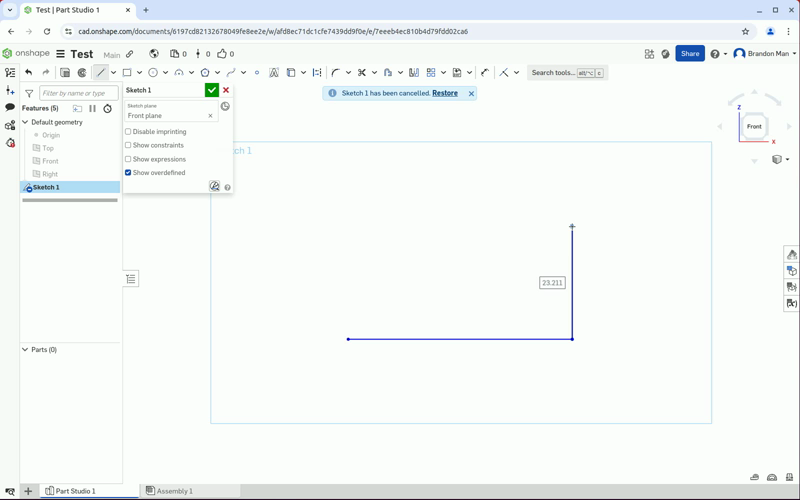
mouse_move(348, 226)
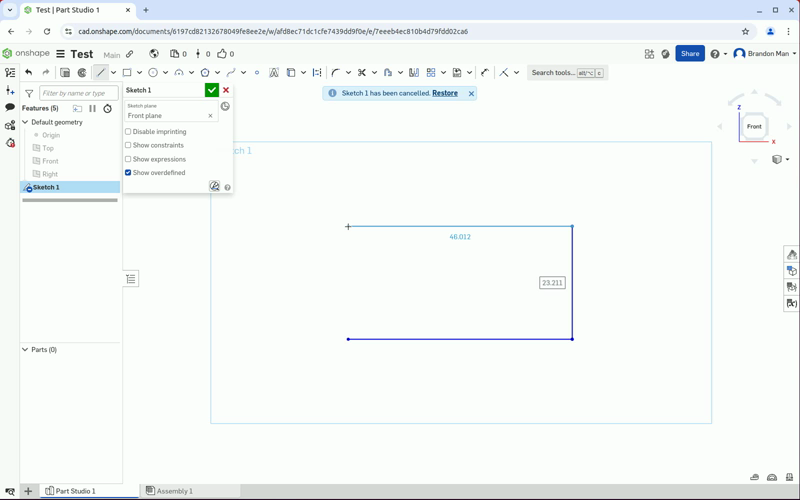
click(348, 226)
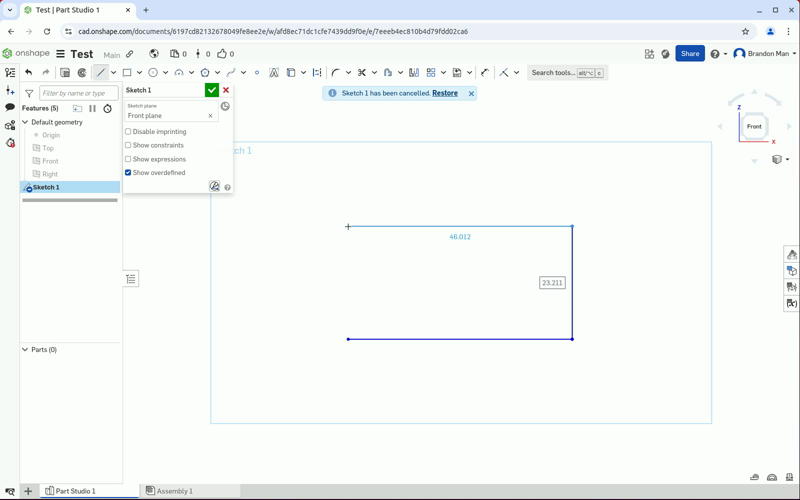
key_up(shift)
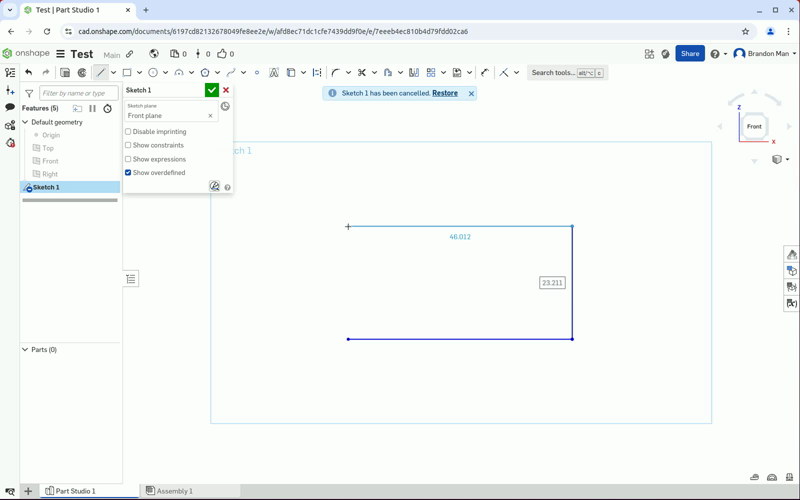
key_down(shift)
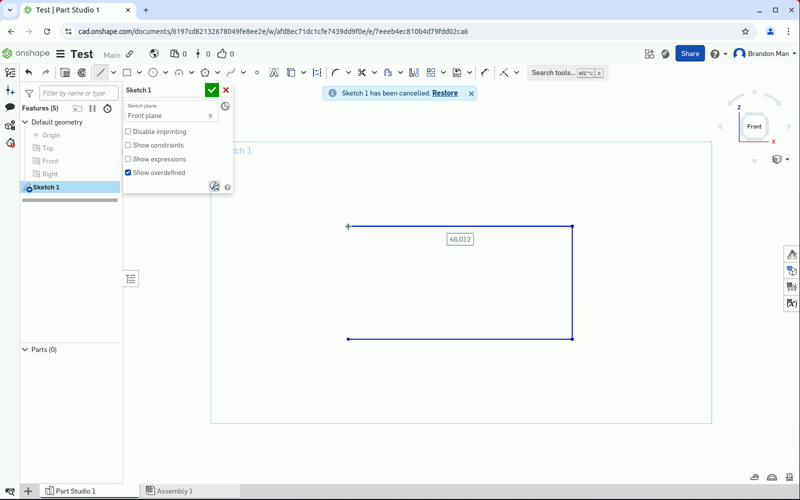
mouse_move(348, 339)
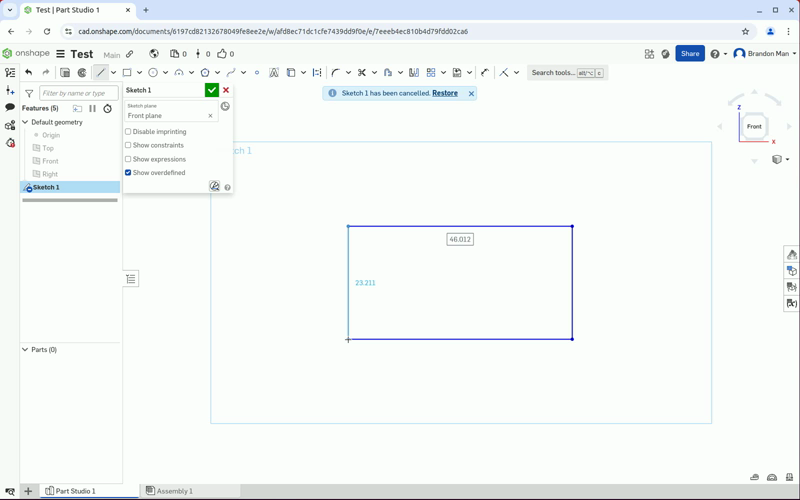
key_up(shift)
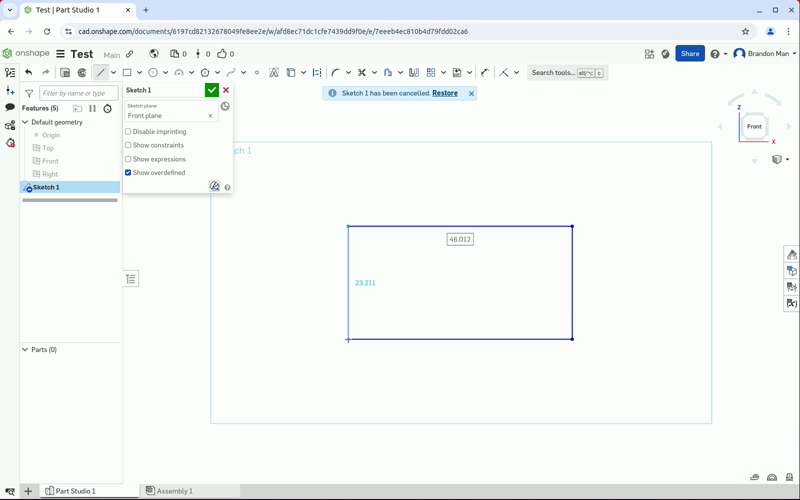
click(348, 339)
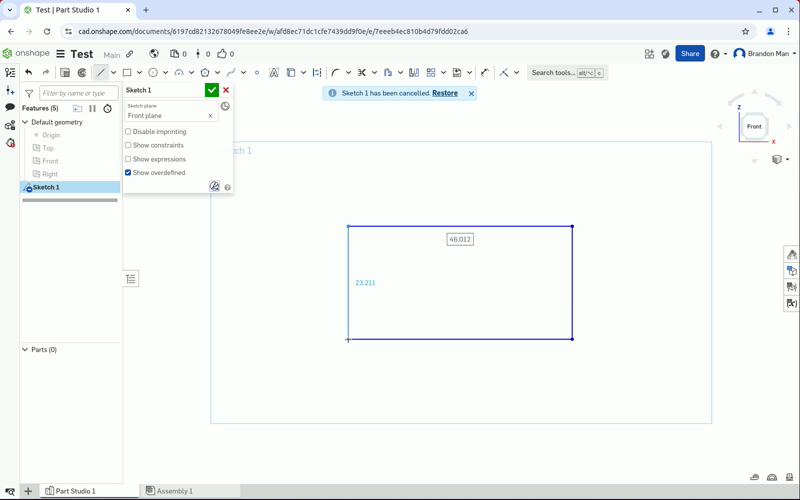
key(esc)
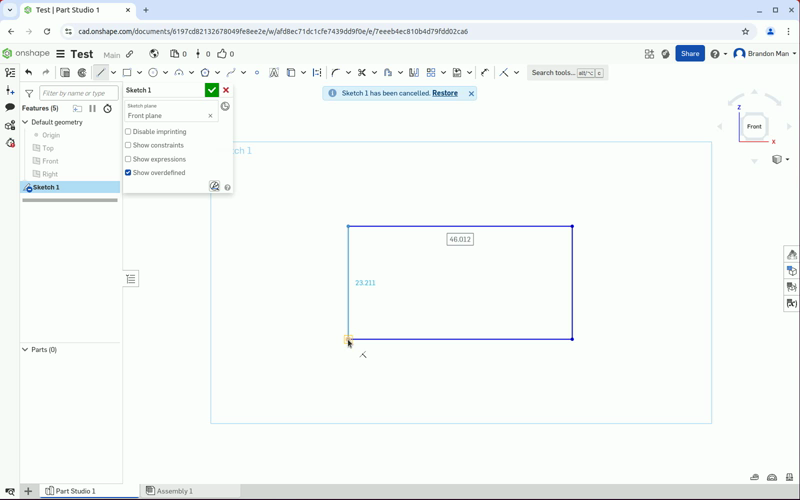
mouse_move(456, 279)
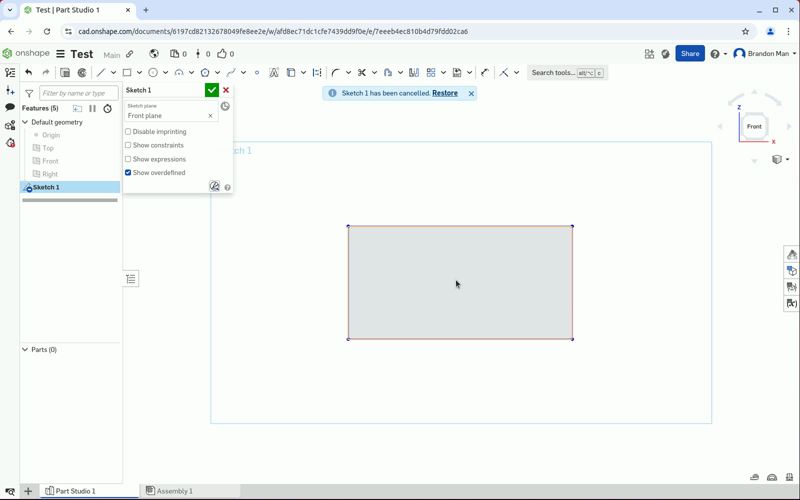
click(456, 279)
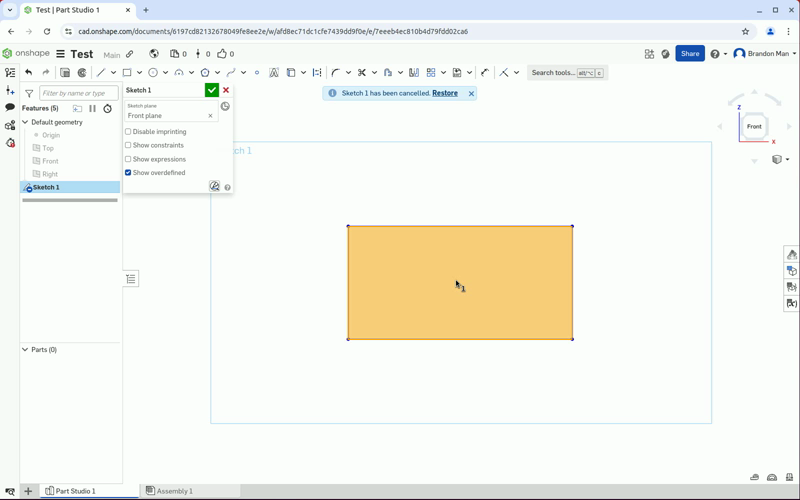
mouse_move(73, 352)
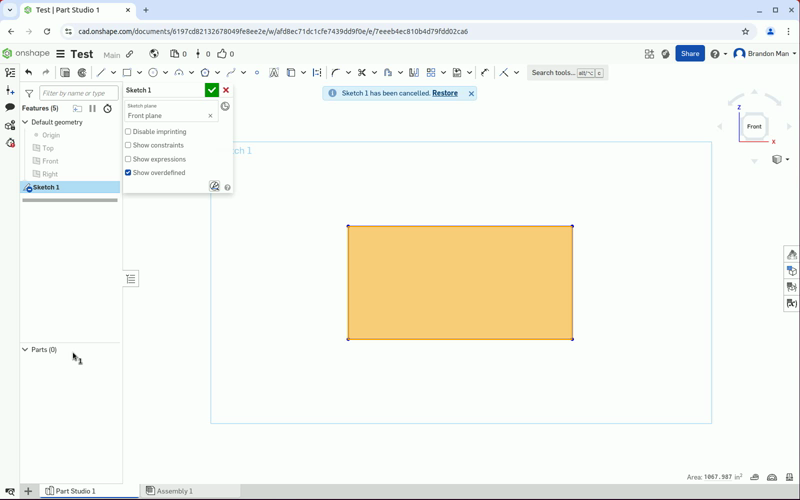
key(shift+y)
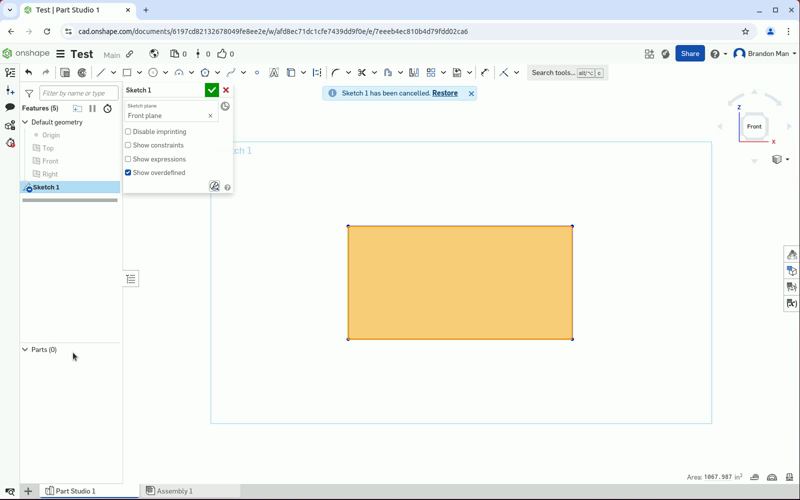
key(shift+e)
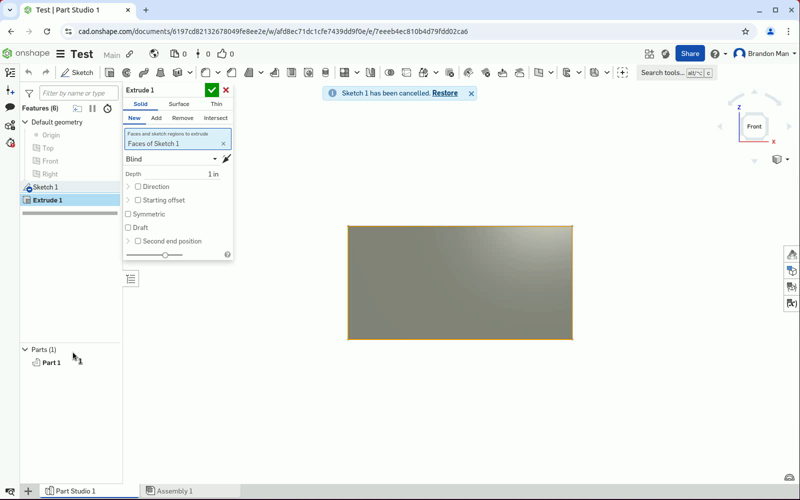
mouse_move(143, 106)
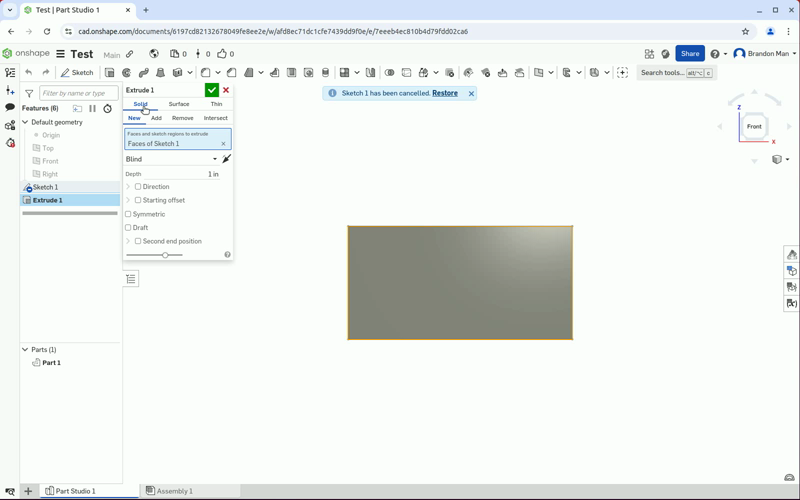
click(143, 106)
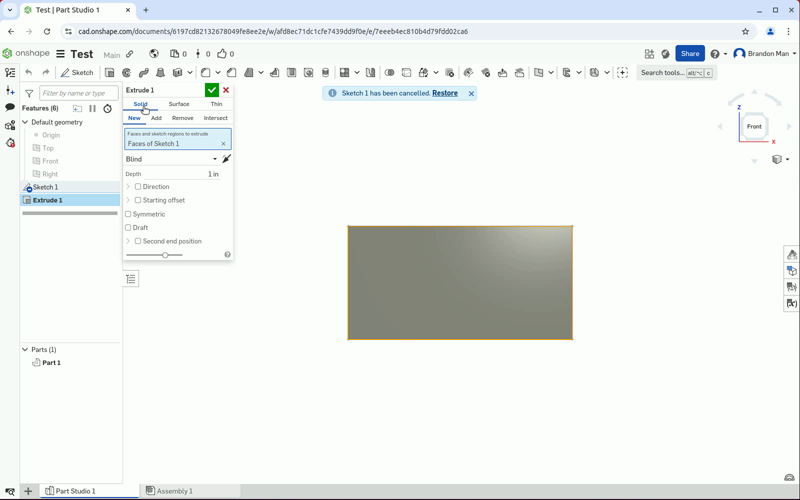
mouse_move(137, 120)
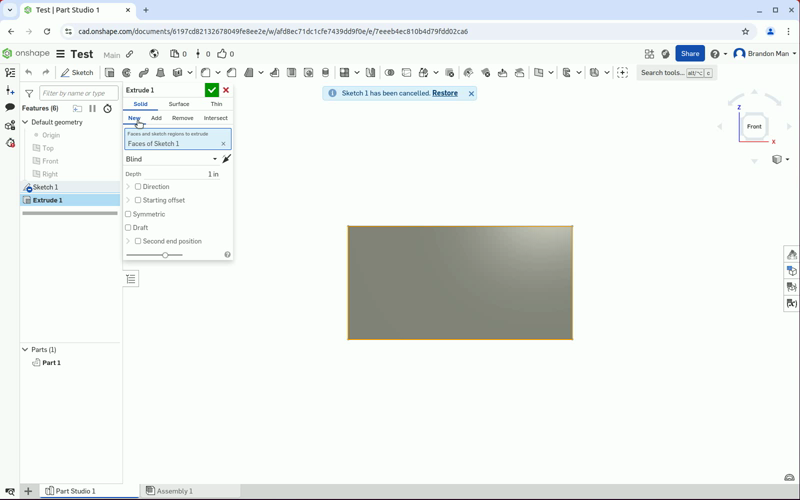
click(137, 120)
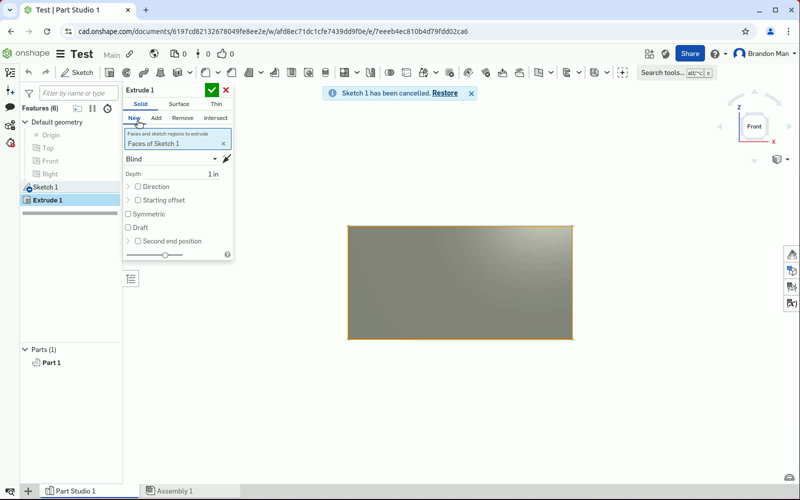
key(tab, 4)
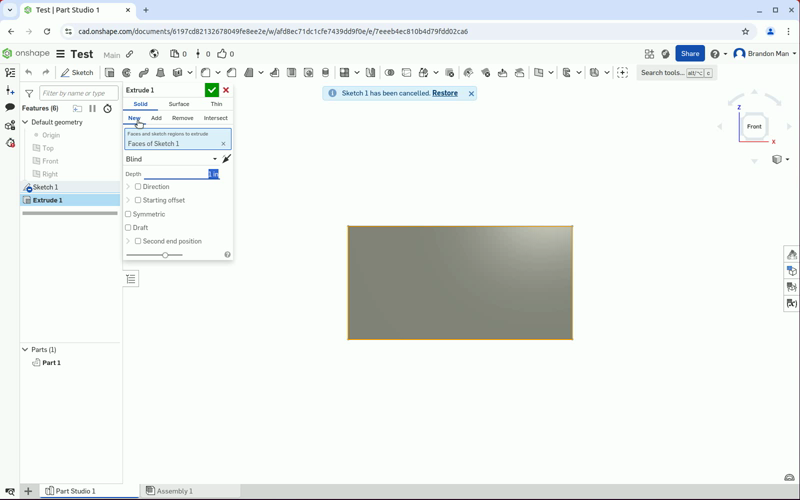
text(13.962)
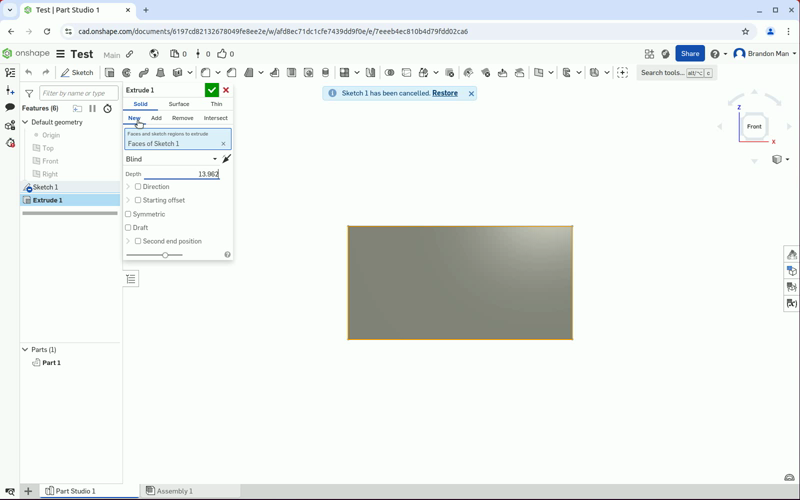
key(tab, 3)
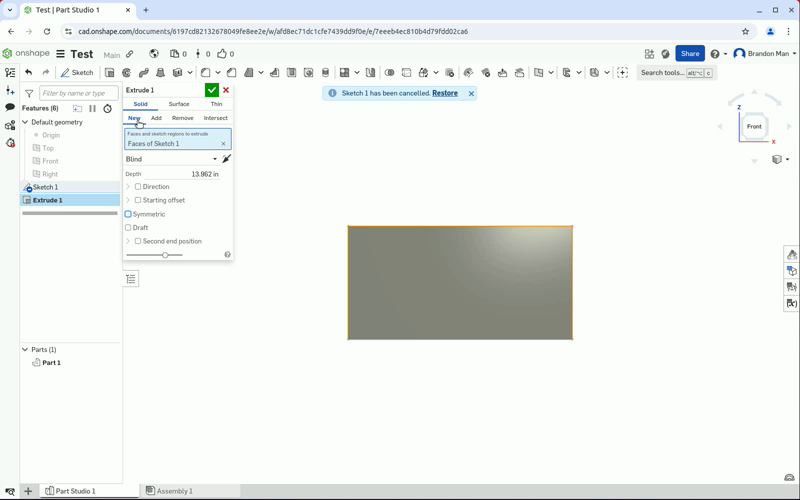
key(space)
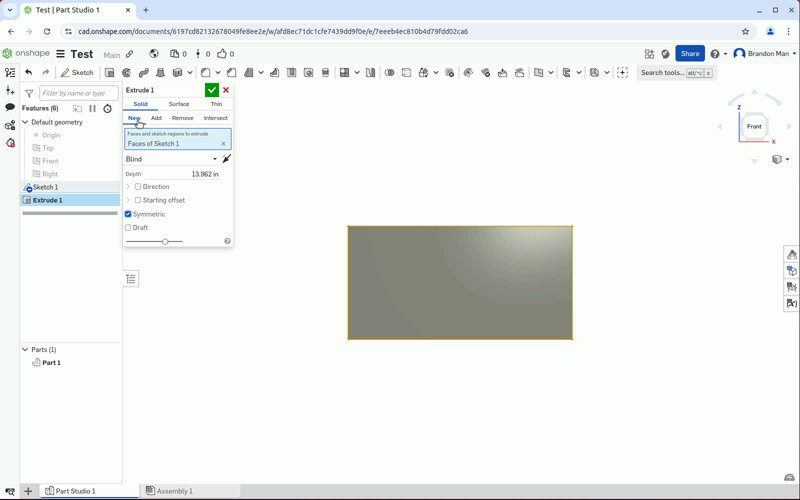
key(enter)
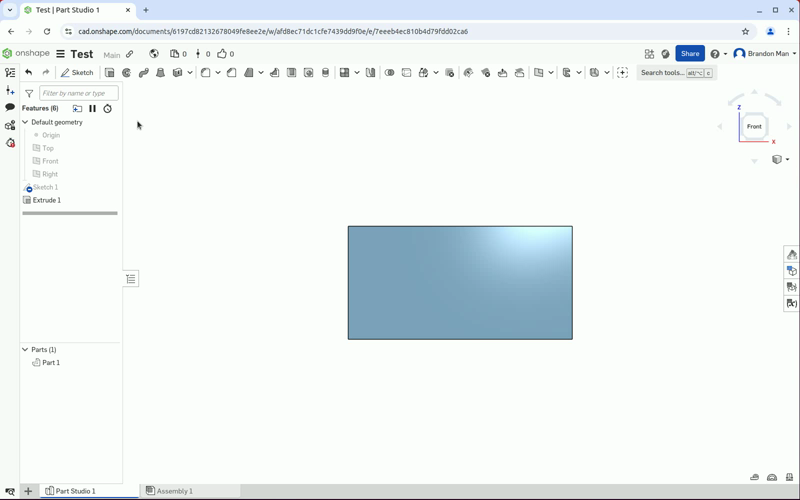
key(shift+h)
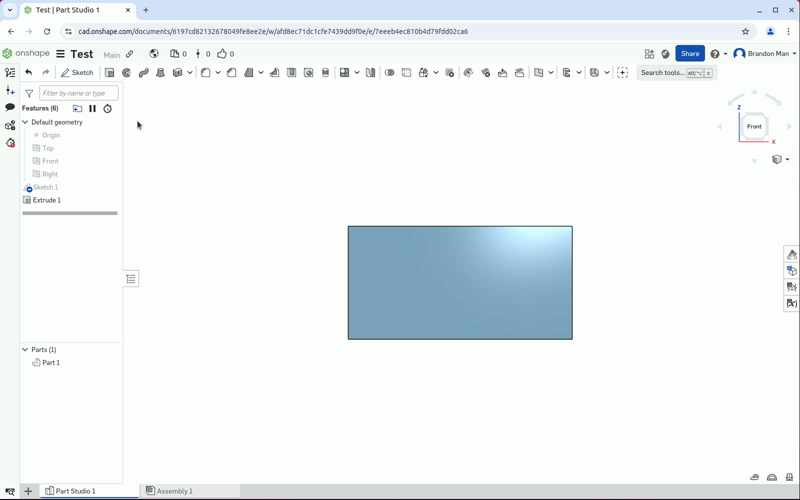
key(shift+h)
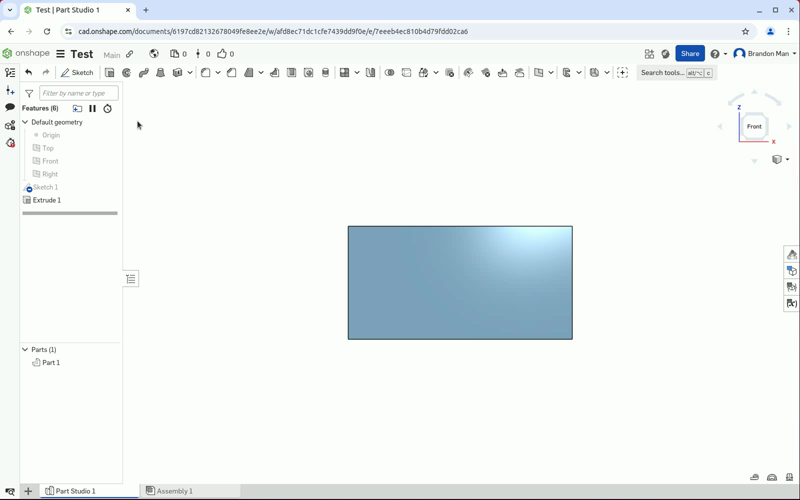
mouse_move(73, 189)
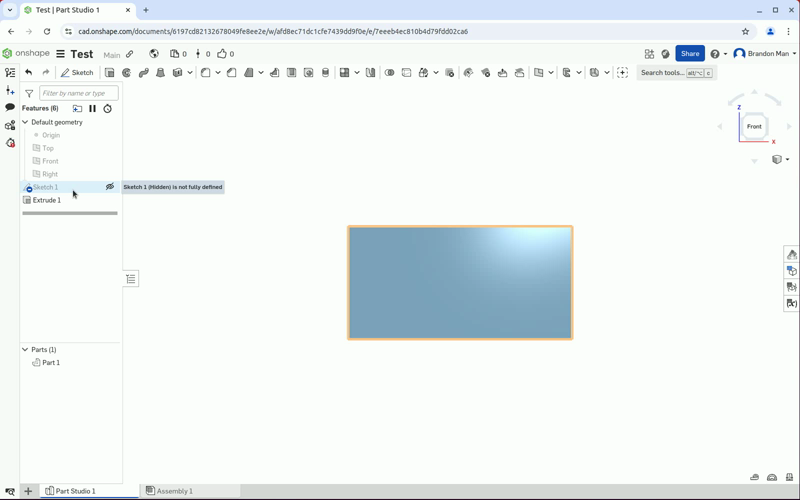
click(73, 189)
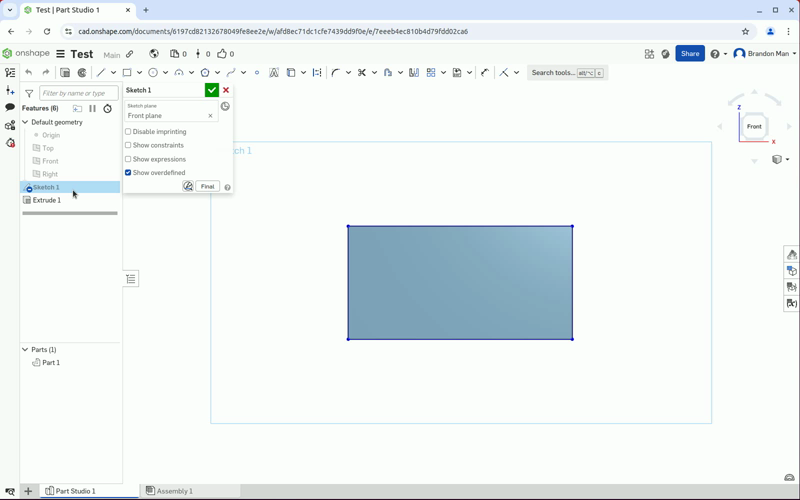
mouse_move(229, 92)
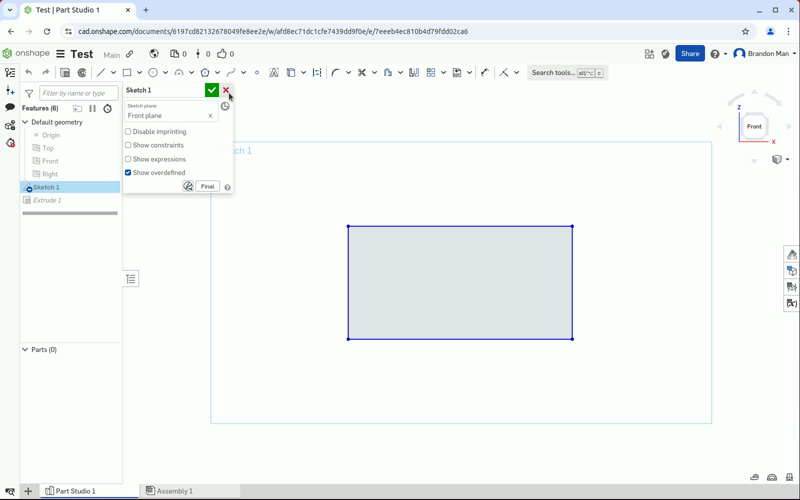
click(229, 92)
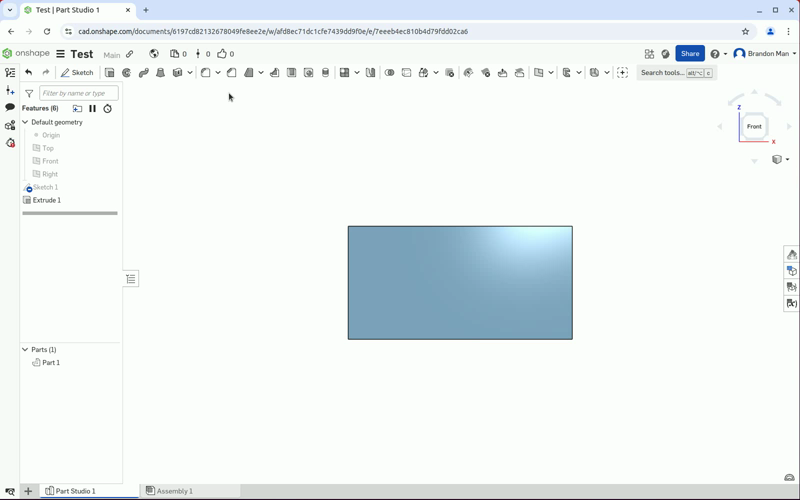
mouse_move(541, 75)
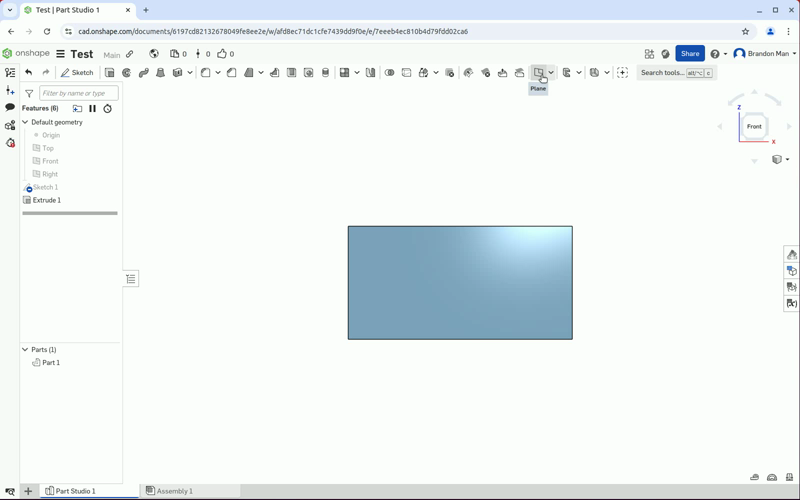
click(541, 75)
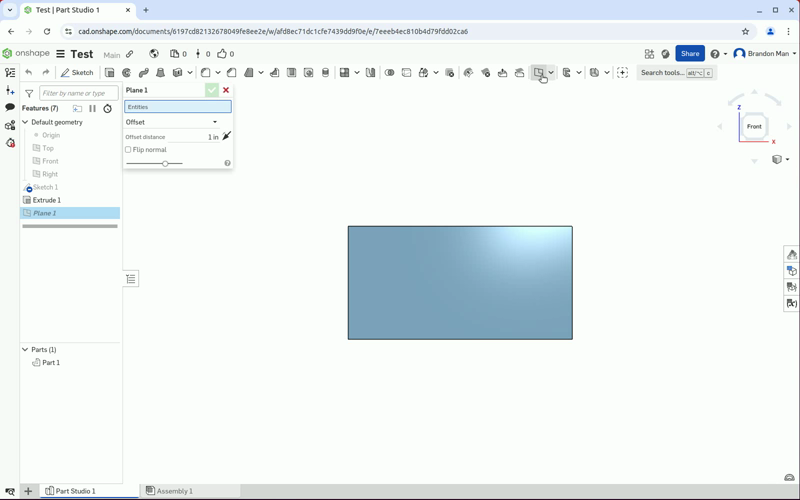
mouse_move(73, 163)
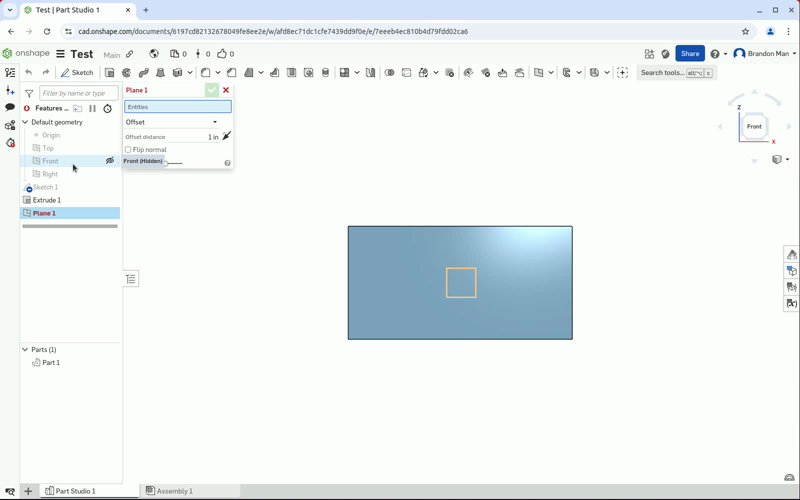
click(73, 163)
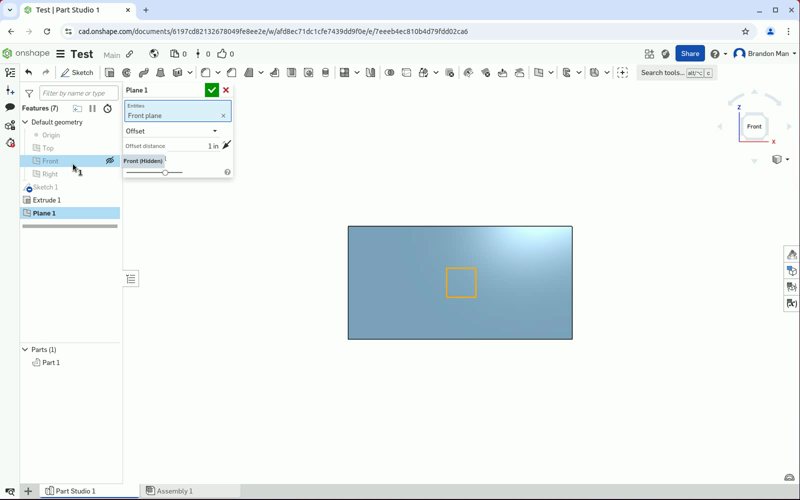
key(tab, 2)
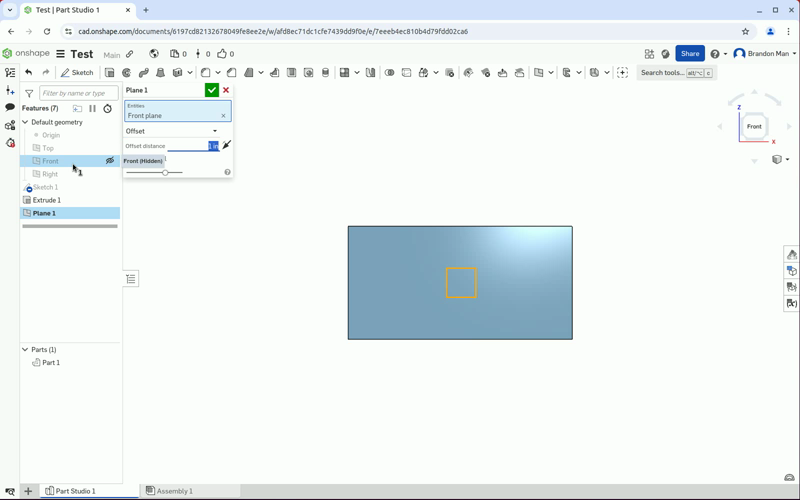
text(6.994)
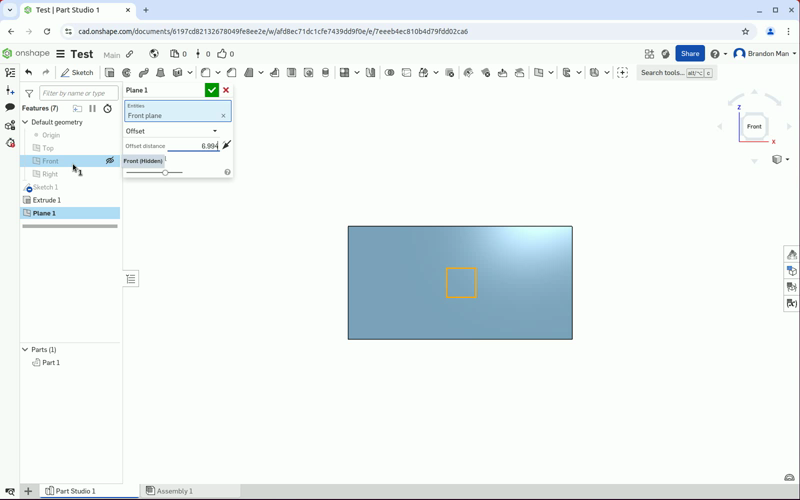
key(enter, 2)
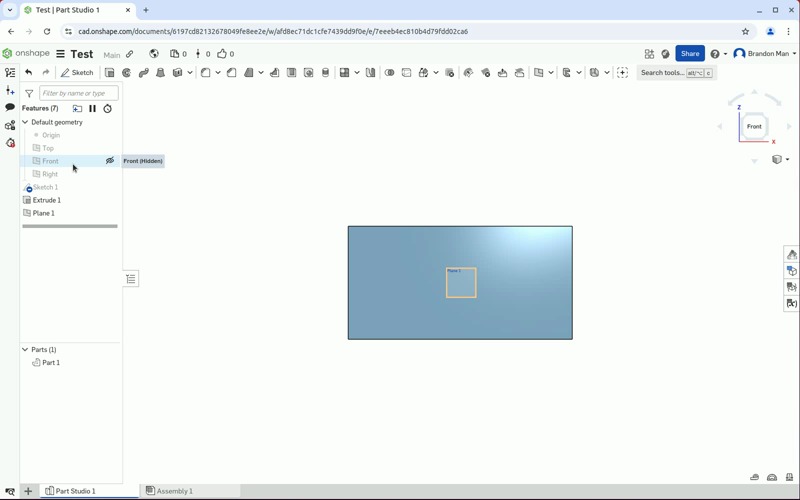
key(shift+s)
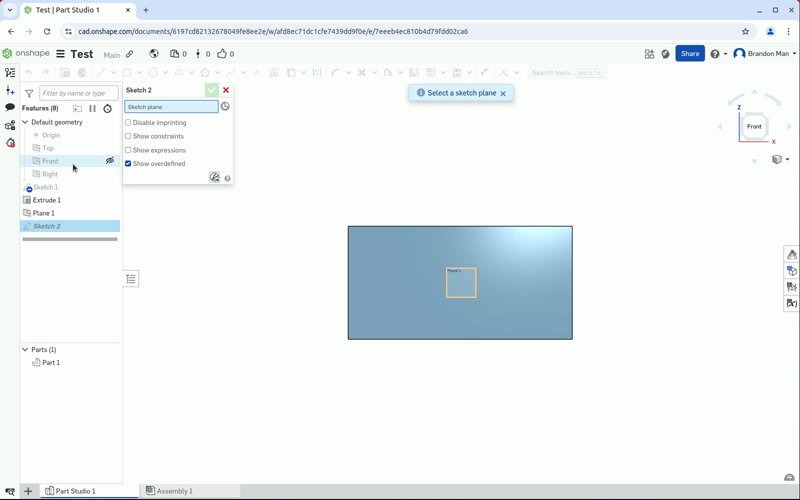
mouse_move(73, 215)
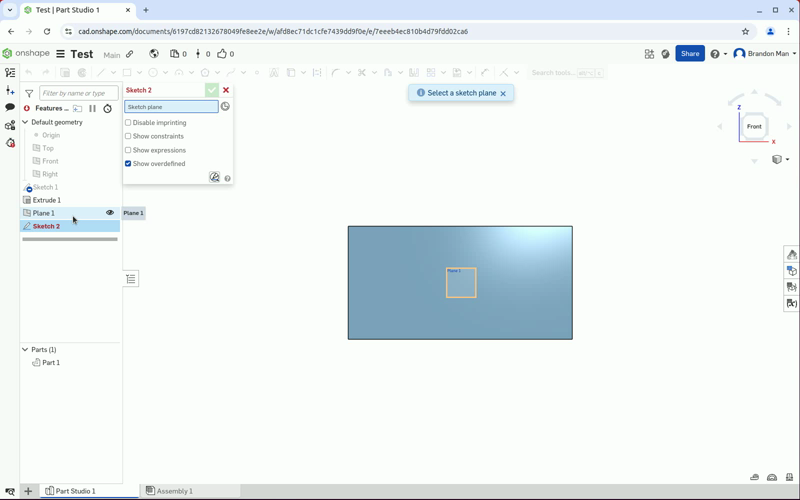
click(73, 215)
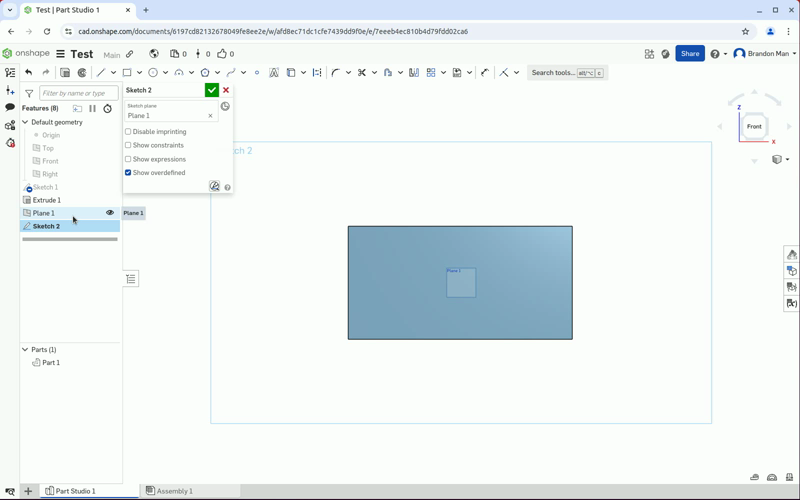
mouse_move(73, 352)
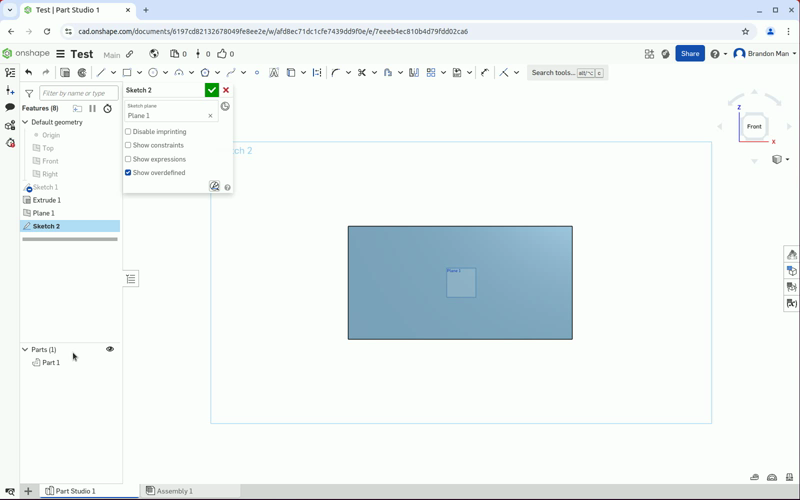
key(y)
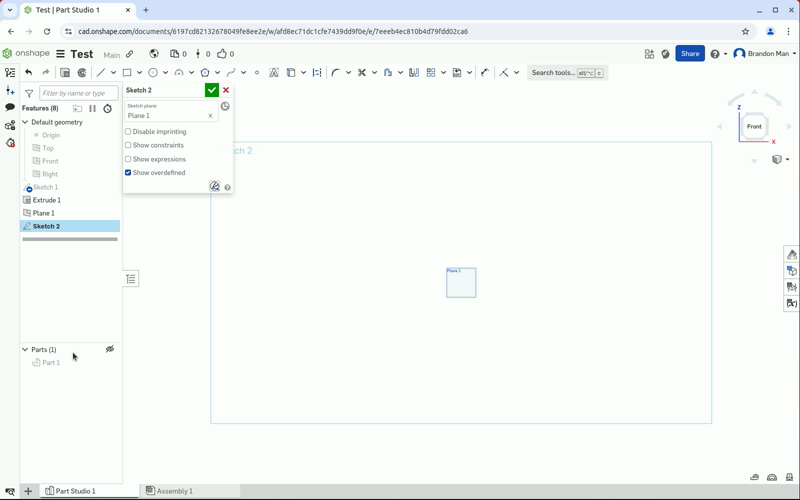
key(c)
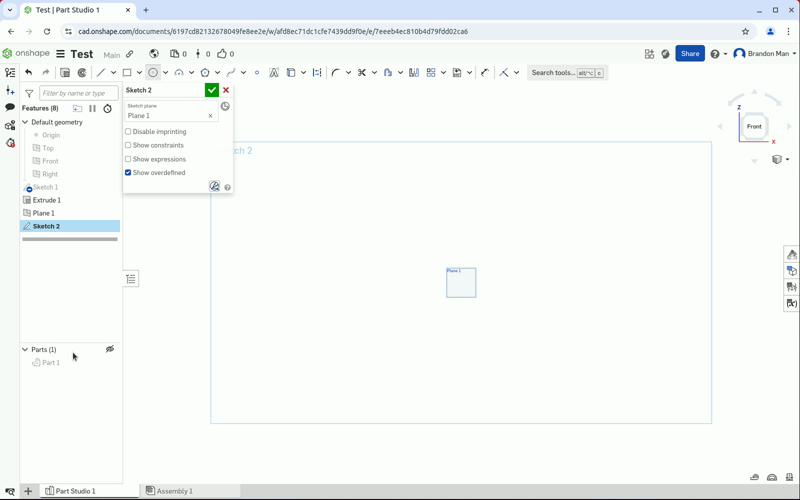
key_down(shift)
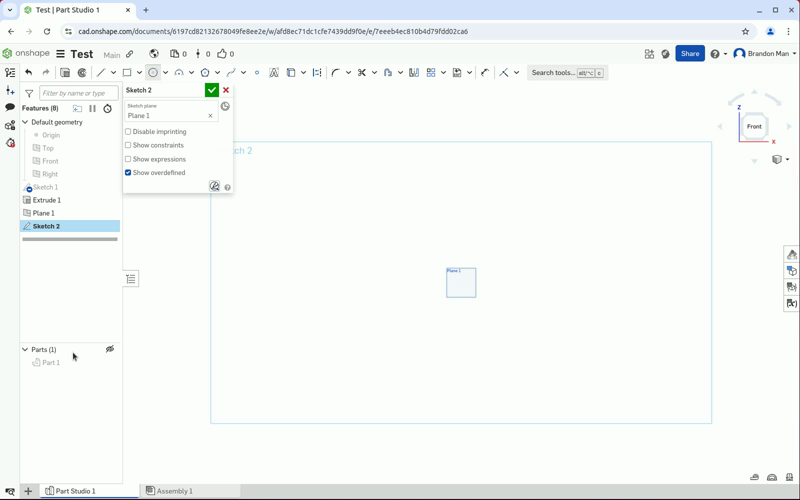
mouse_move(461, 282)
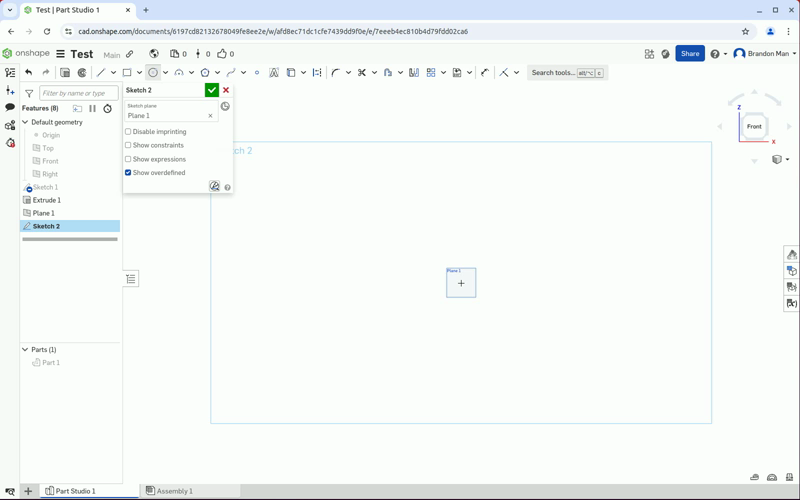
click(461, 282)
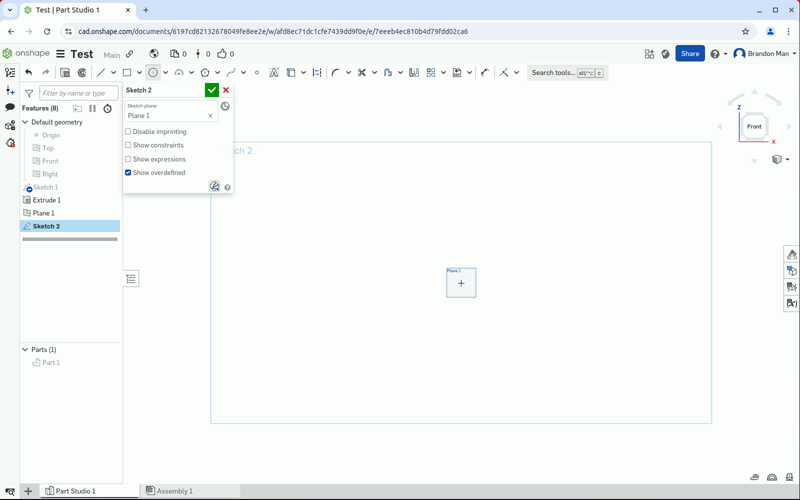
key_up(shift)
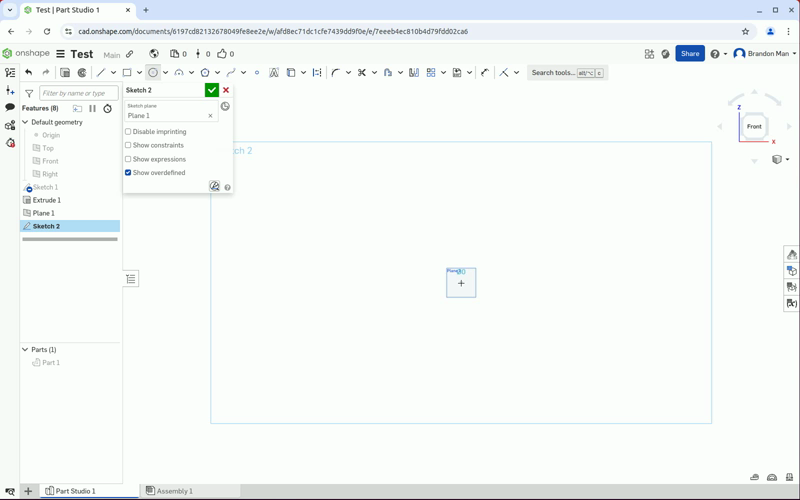
mouse_move(484, 282)
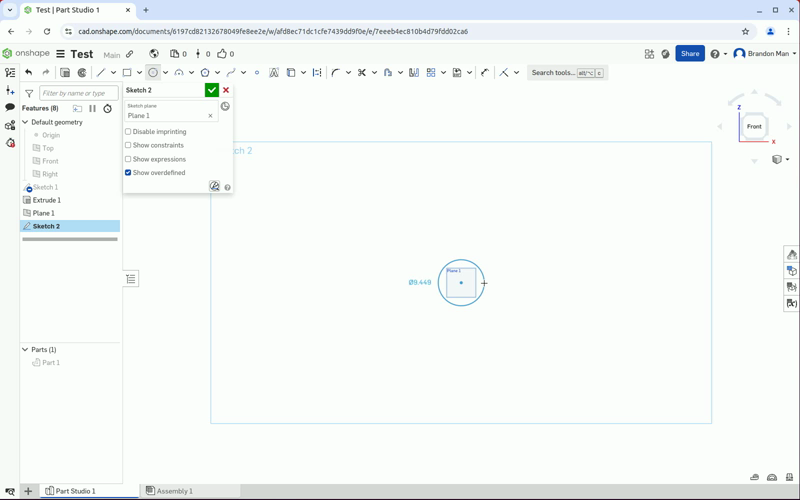
click(484, 282)
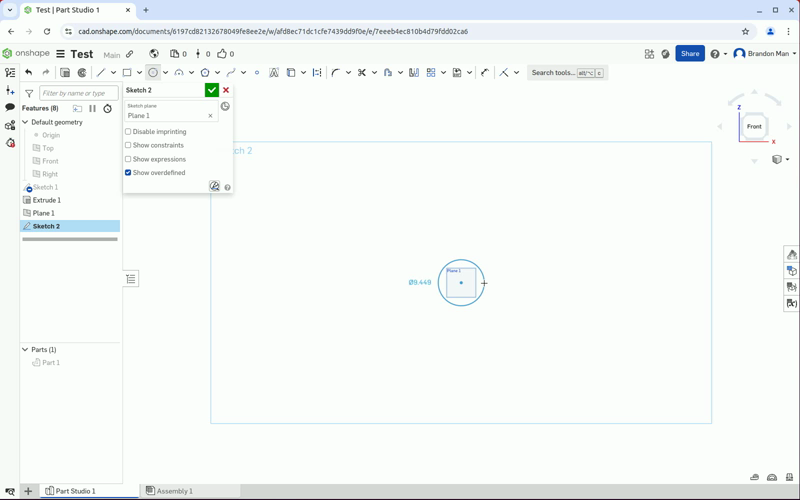
key(esc)
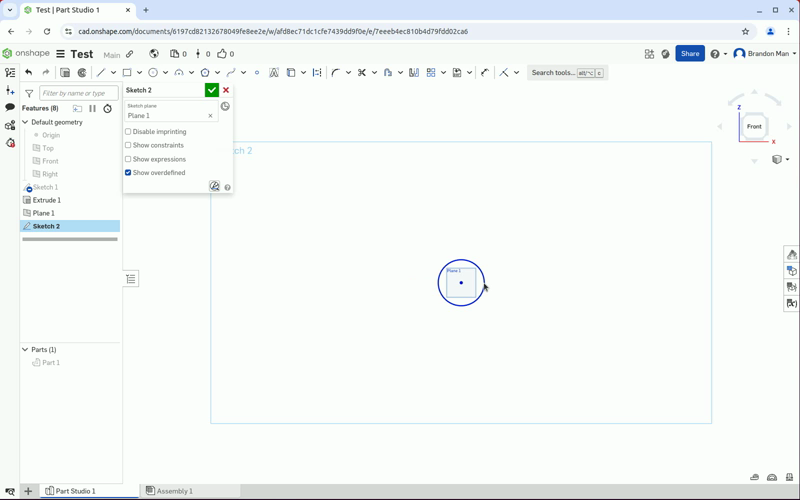
mouse_move(440, 280)
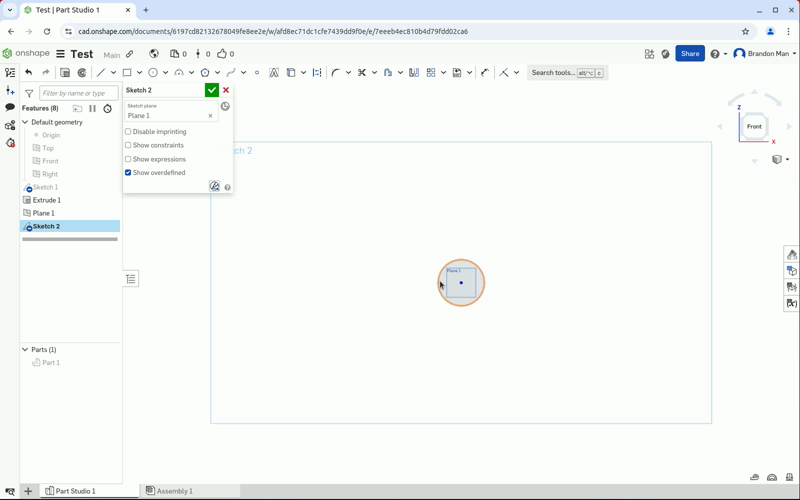
scroll(6)
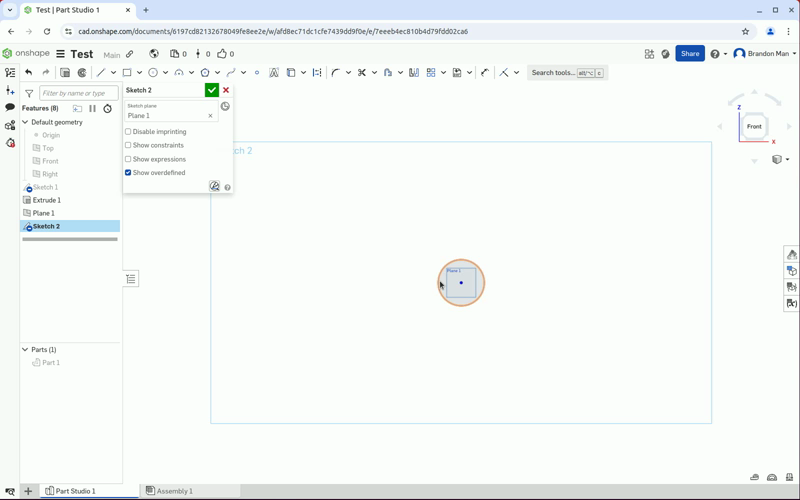
scroll(6)
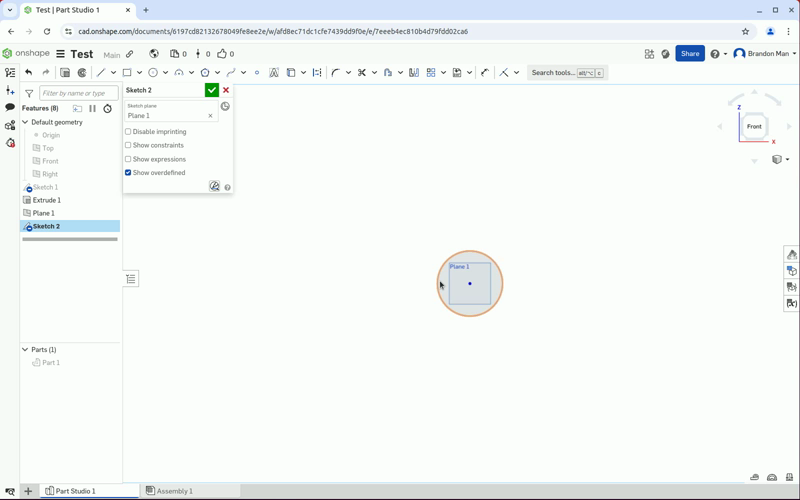
scroll(6)
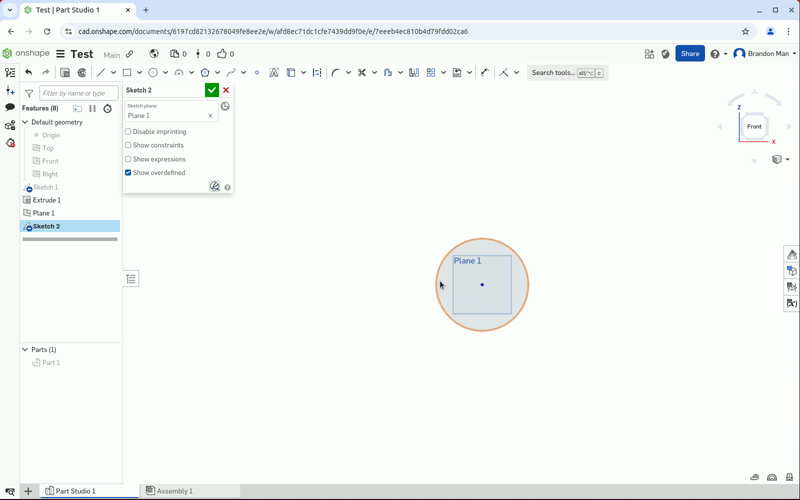
scroll(6)
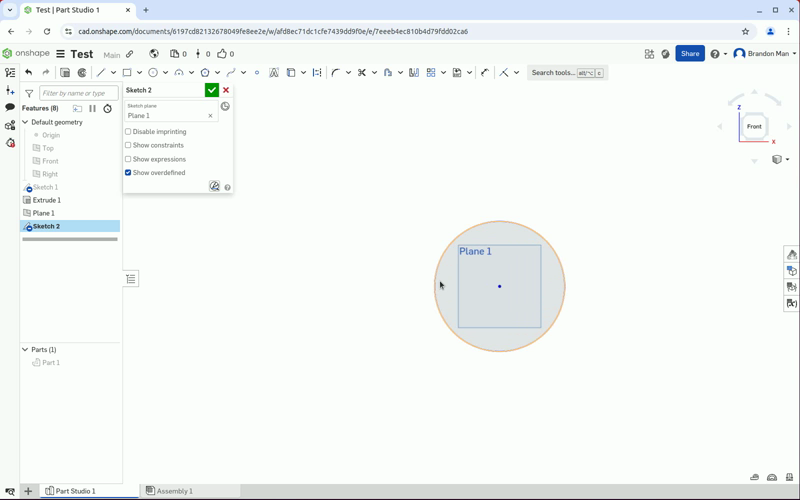
scroll(6)
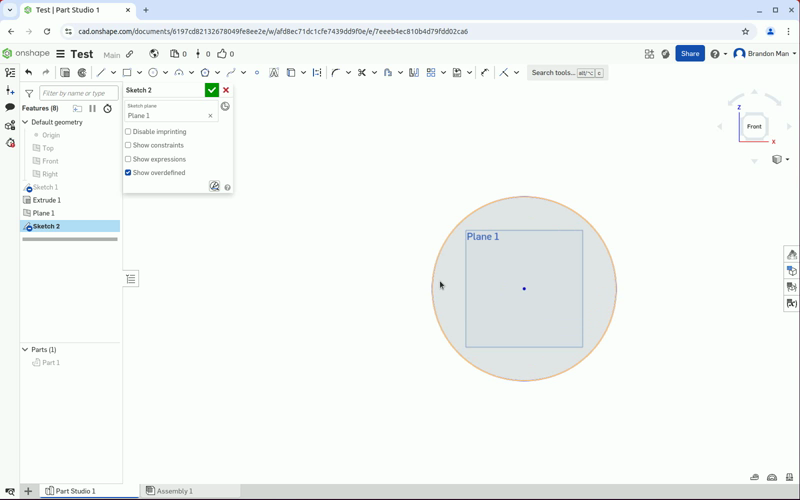
scroll(6)
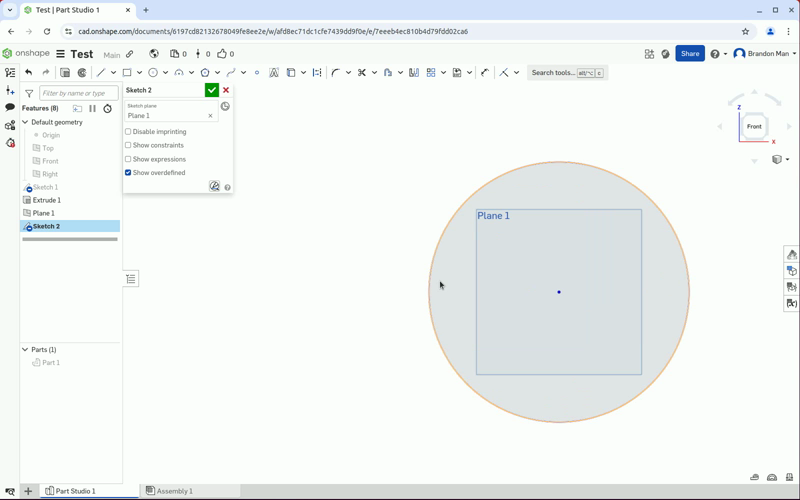
scroll(6)
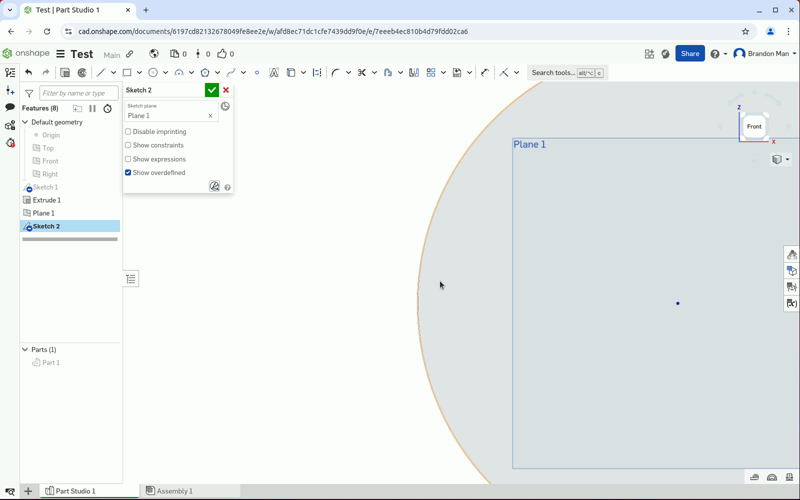
click(440, 280)
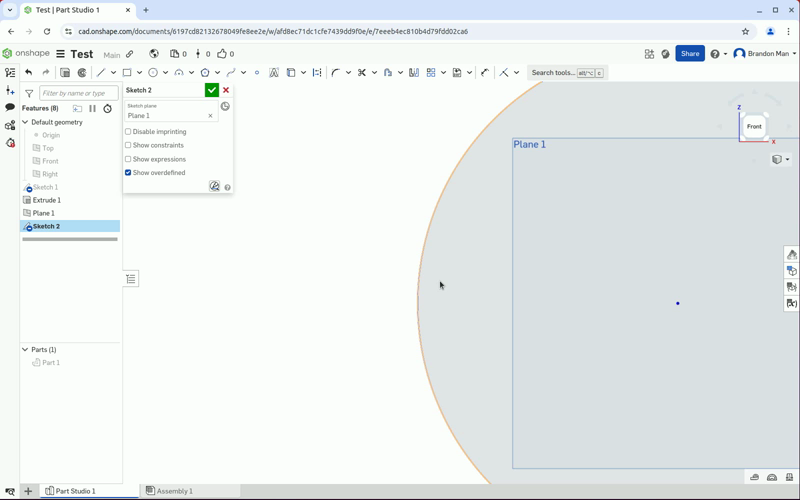
scroll(-6)
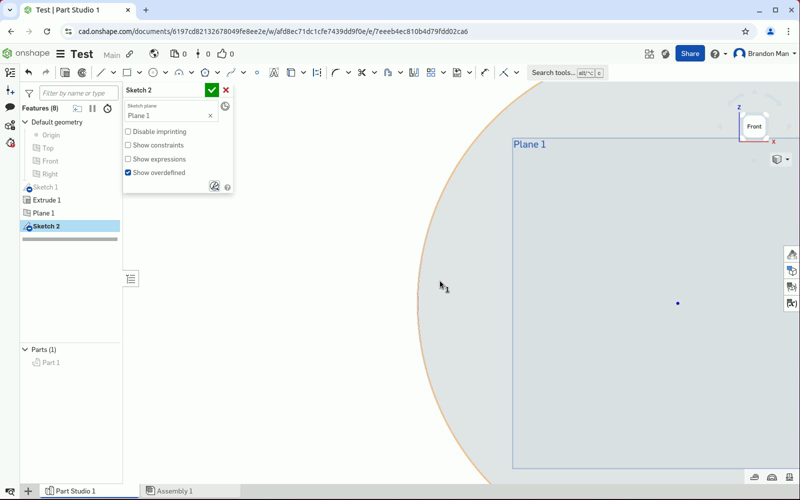
scroll(-6)
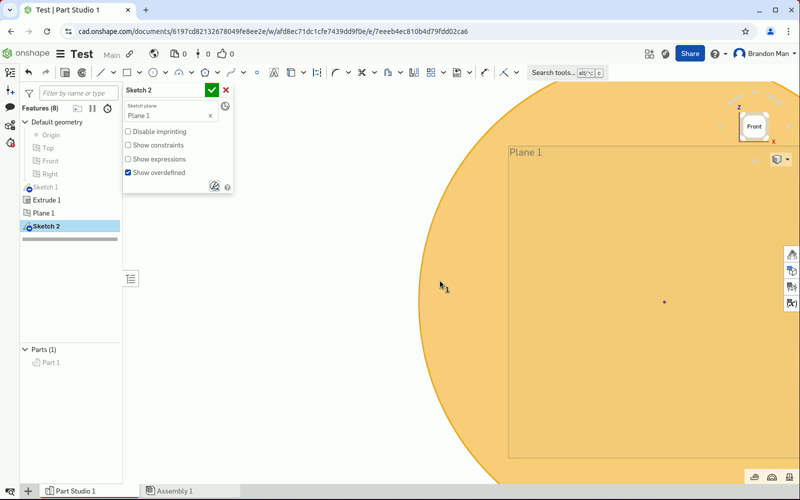
scroll(-6)
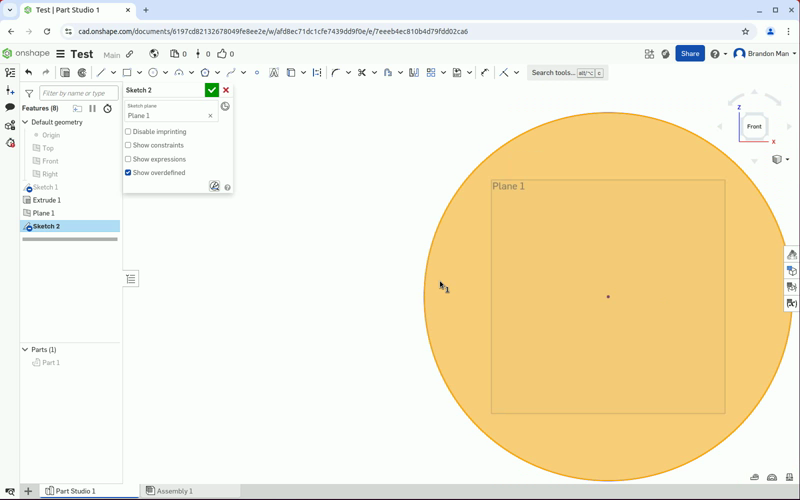
scroll(-6)
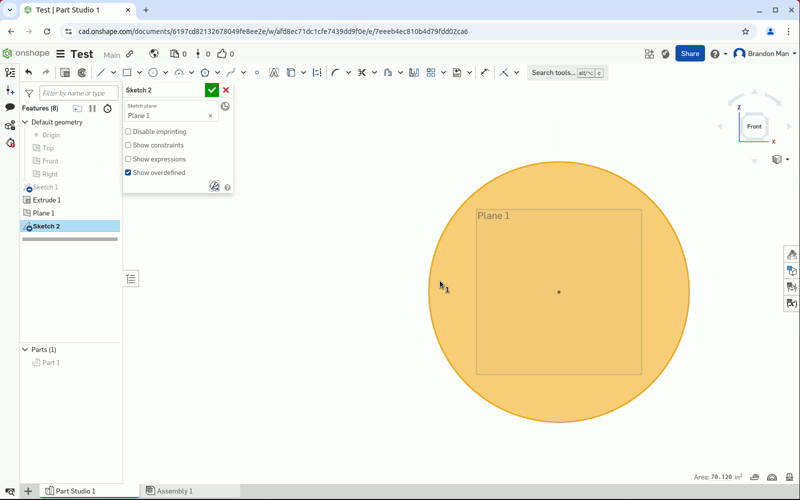
scroll(-6)
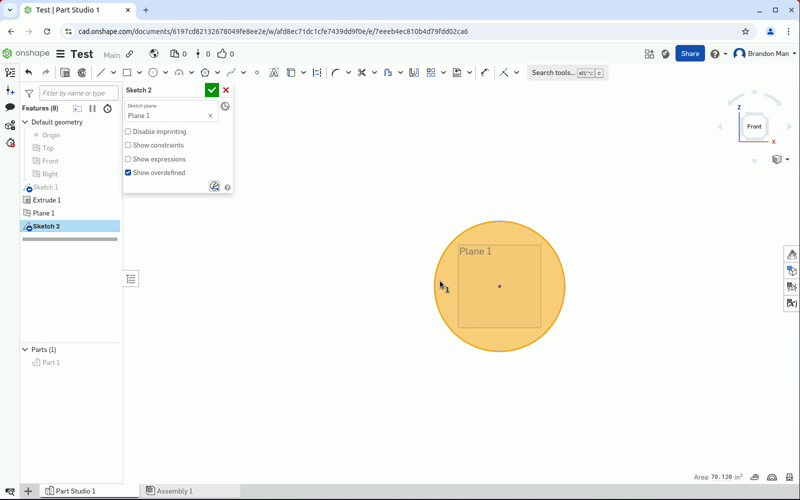
scroll(-6)
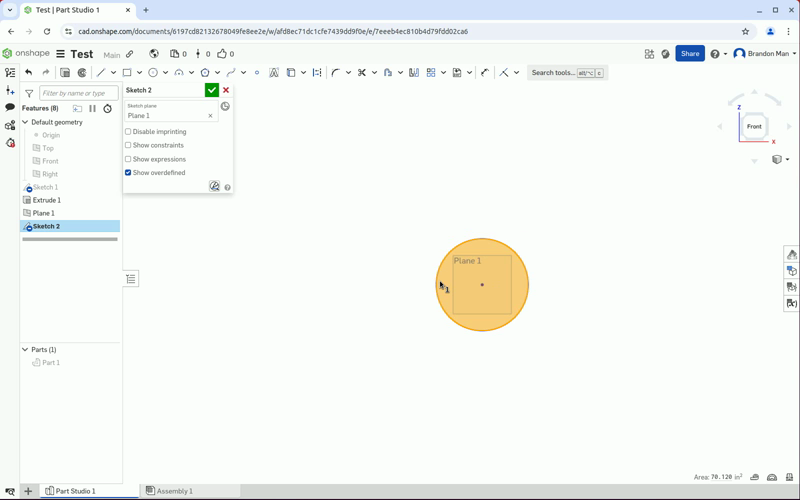
scroll(-6)
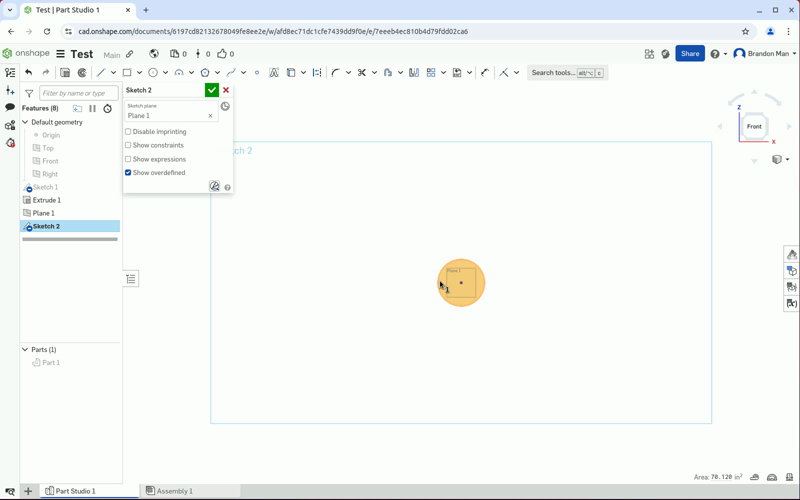
mouse_move(73, 352)
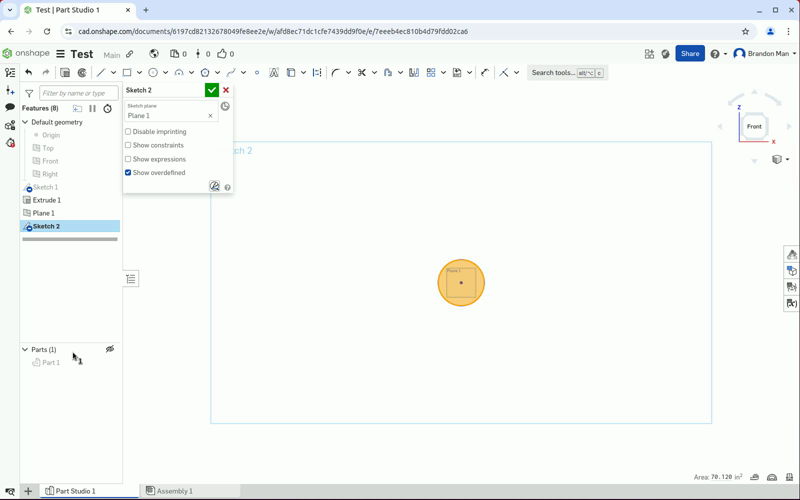
key(shift+y)
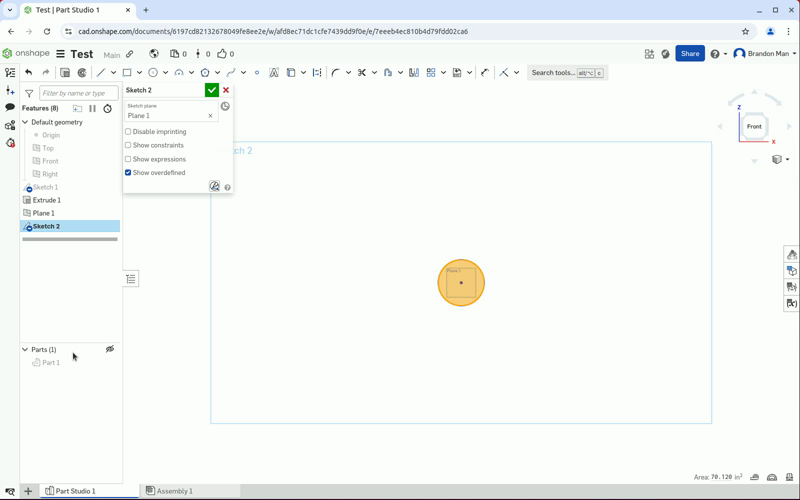
key(shift+e)
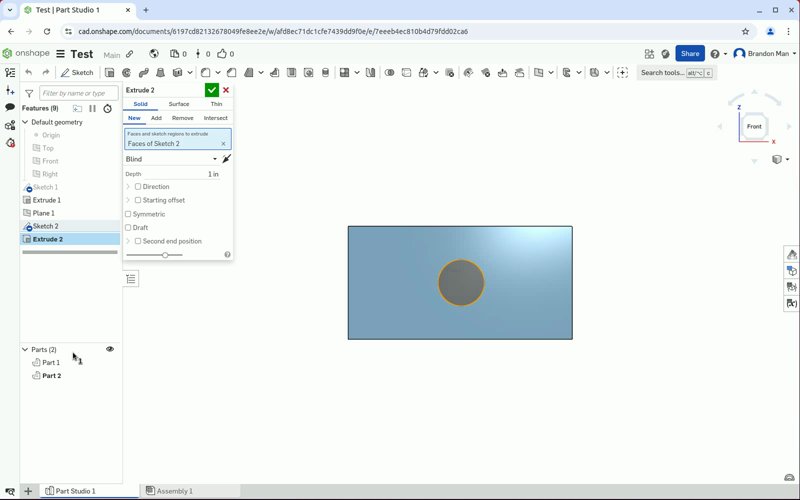
mouse_move(143, 106)
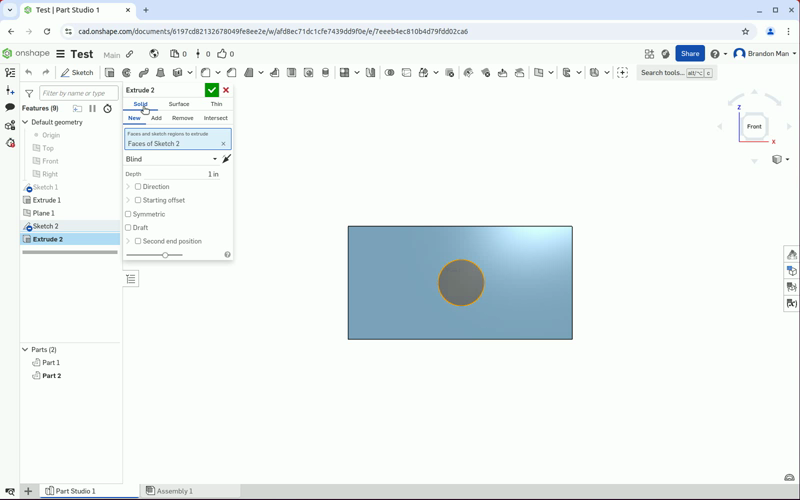
click(143, 106)
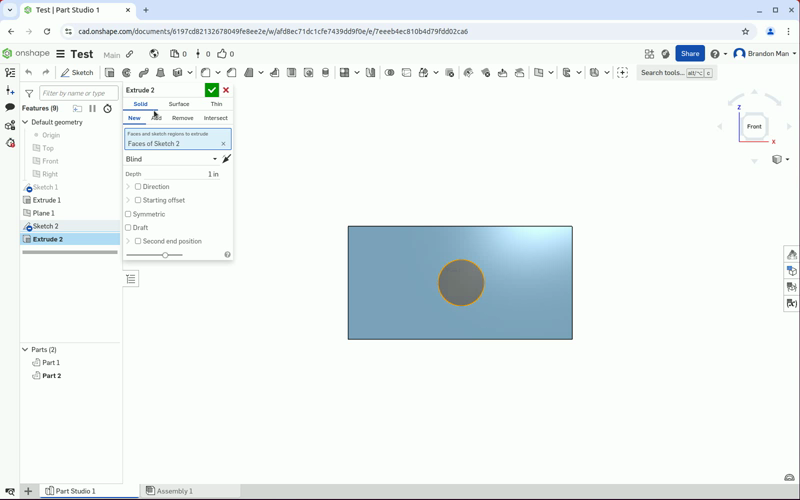
mouse_move(186, 120)
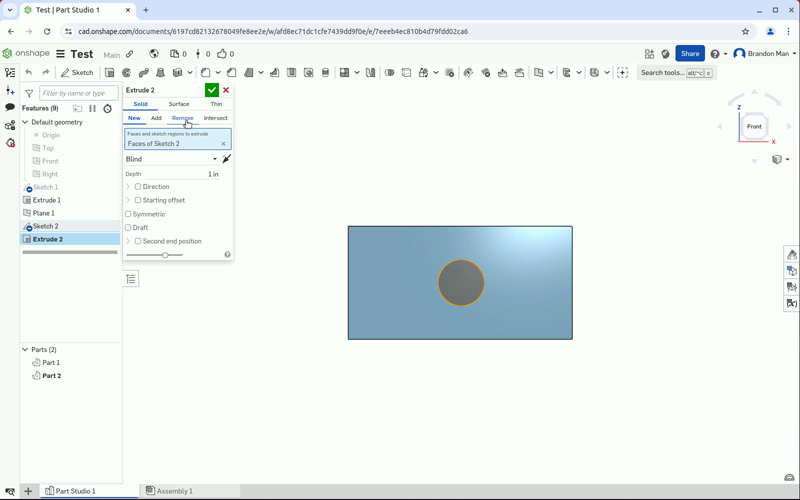
click(186, 120)
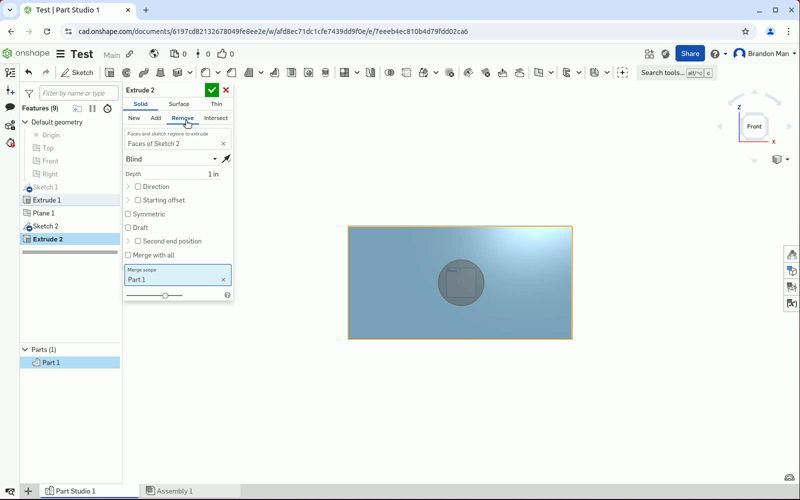
key(tab, 4)
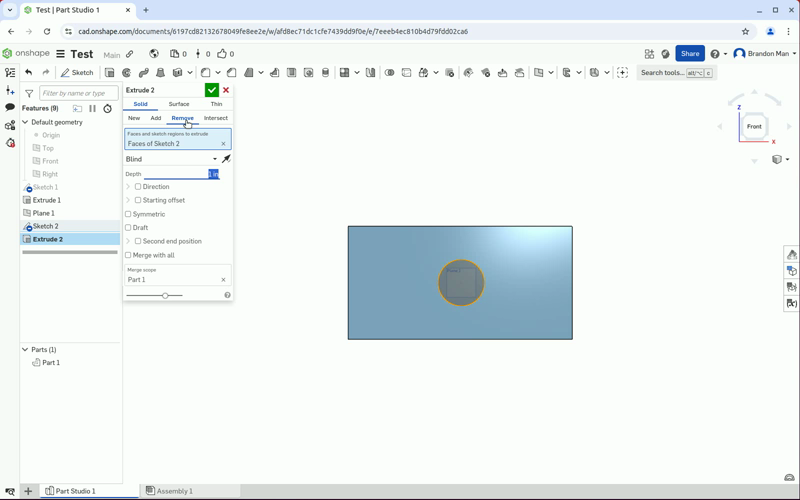
text(-27.922)
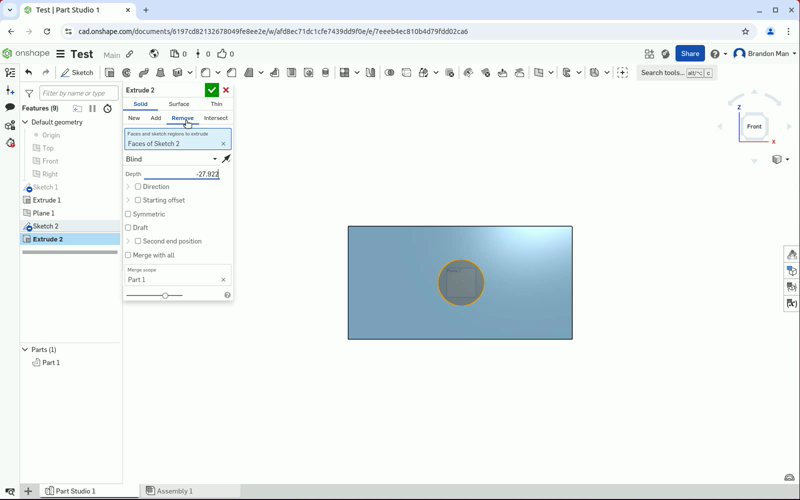
key(tab, 3)
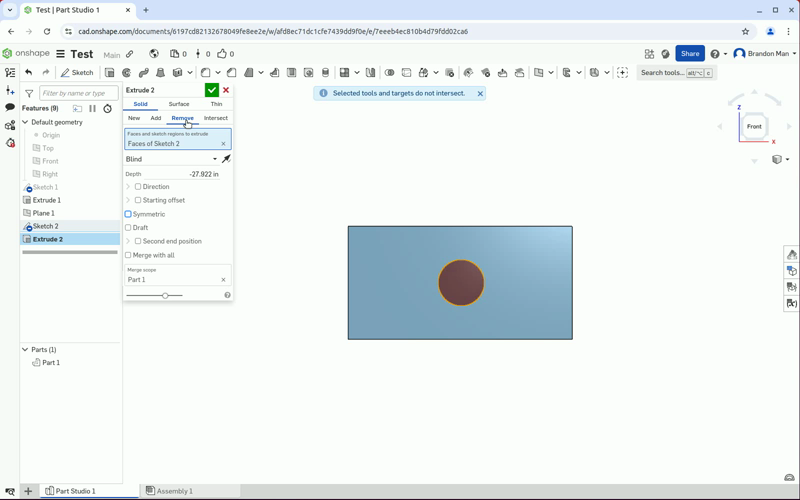
key(space)
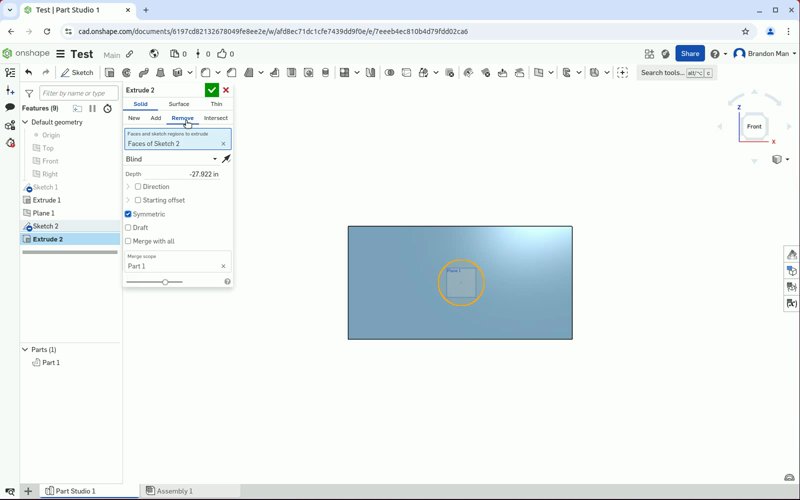
key(tab, 2)
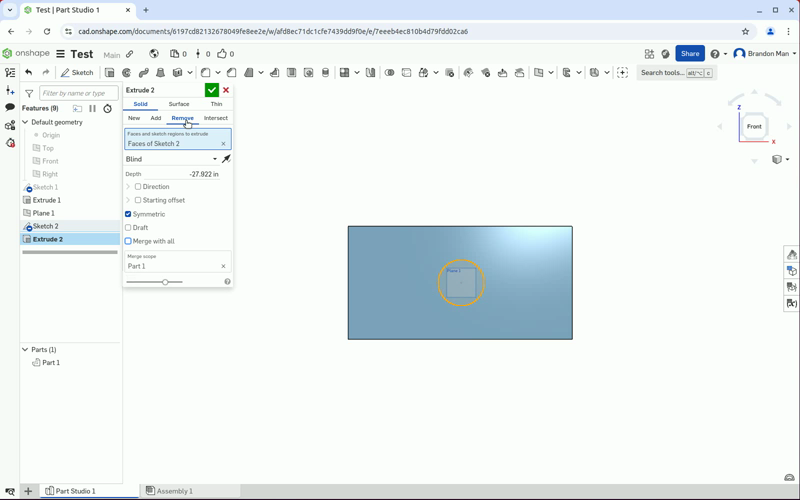
key(space)
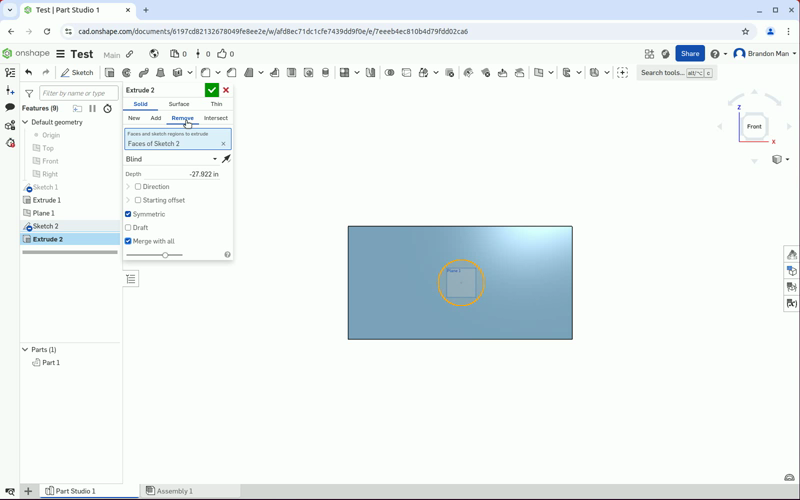
key(enter)
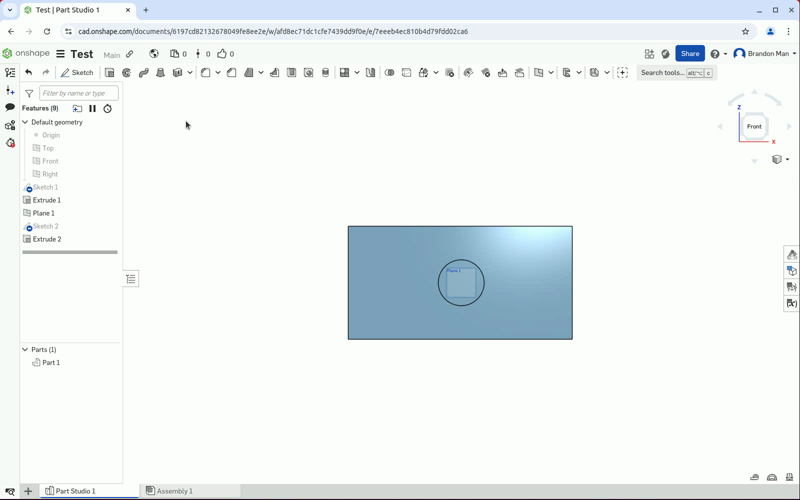
key(shift+h)
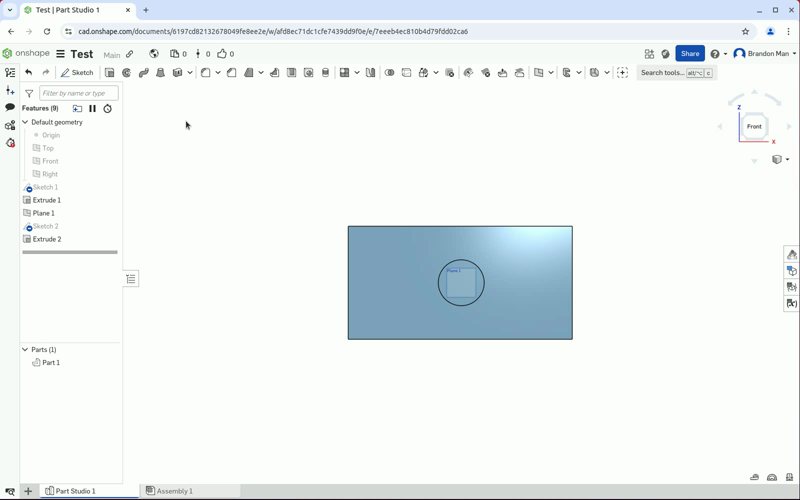
key(shift+h)
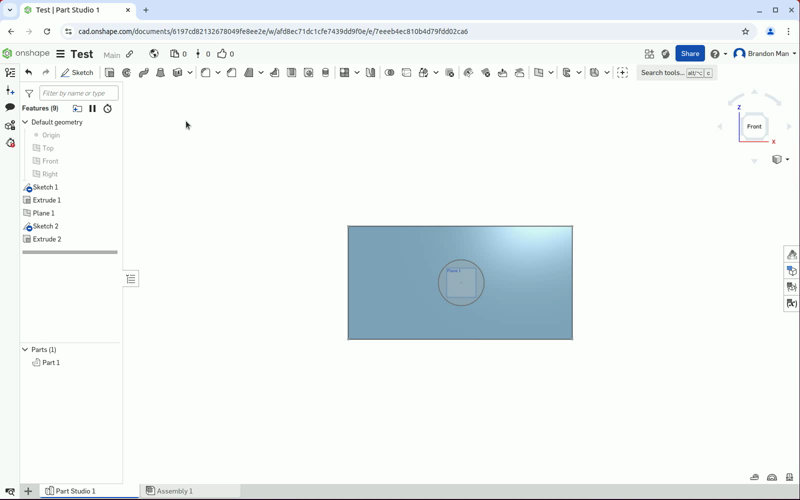
key(shift+7)
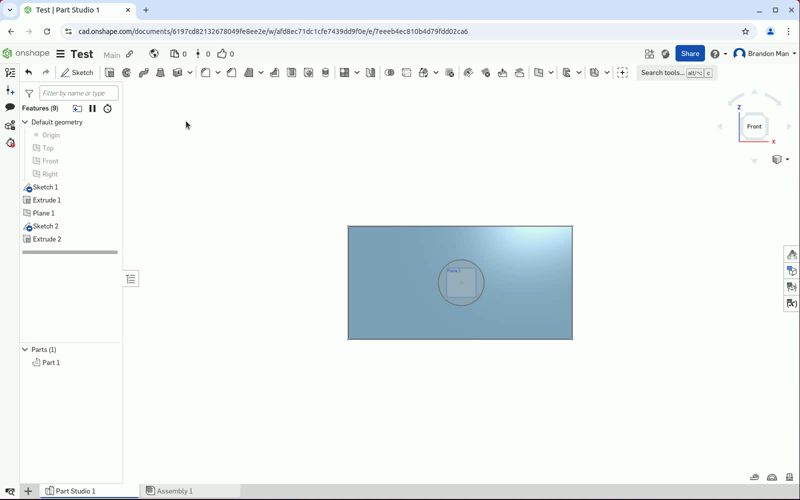
key(left, 2)
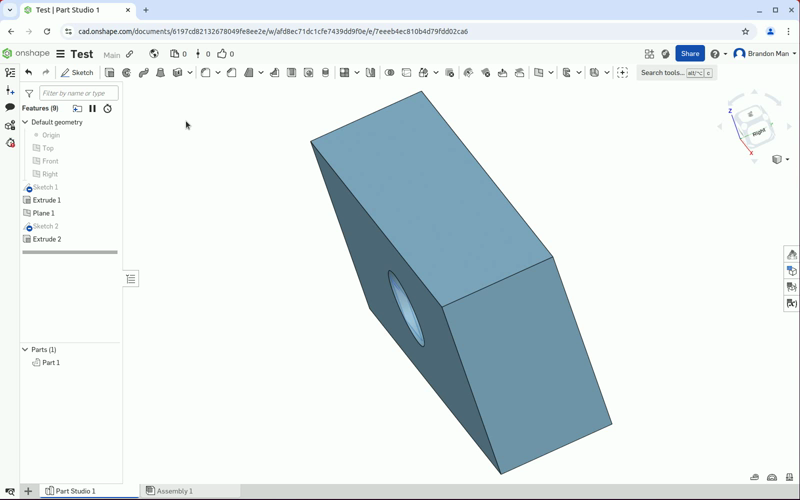
key(down, 2)
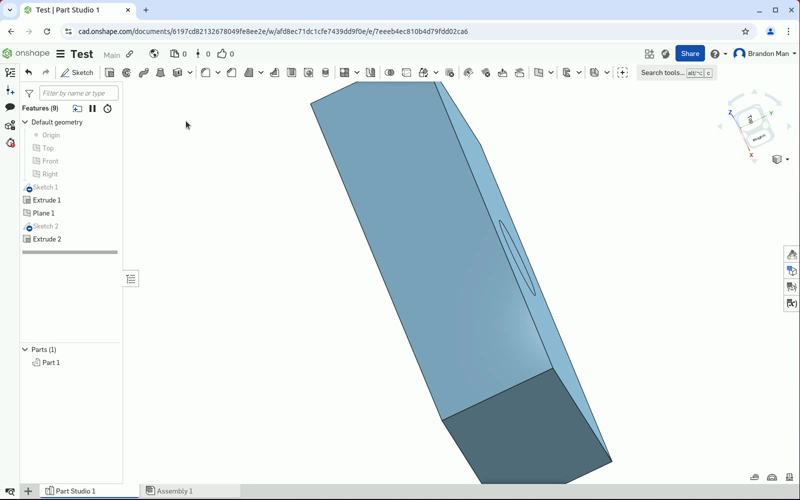
key(up, 2)
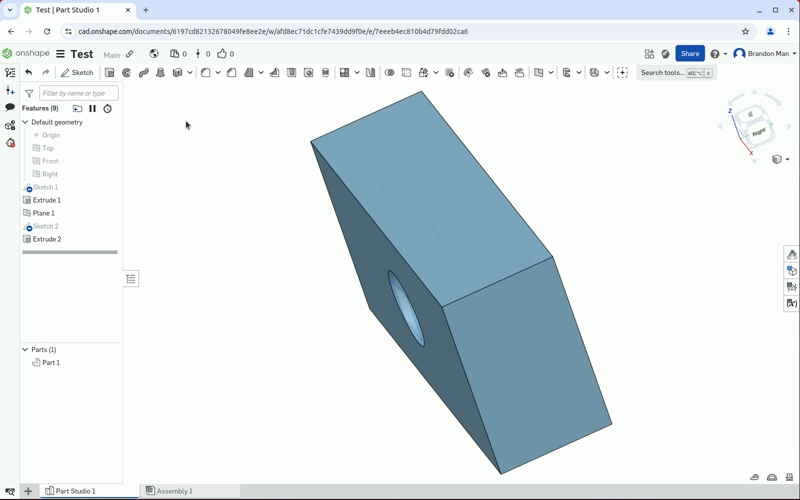
key(right, 2)
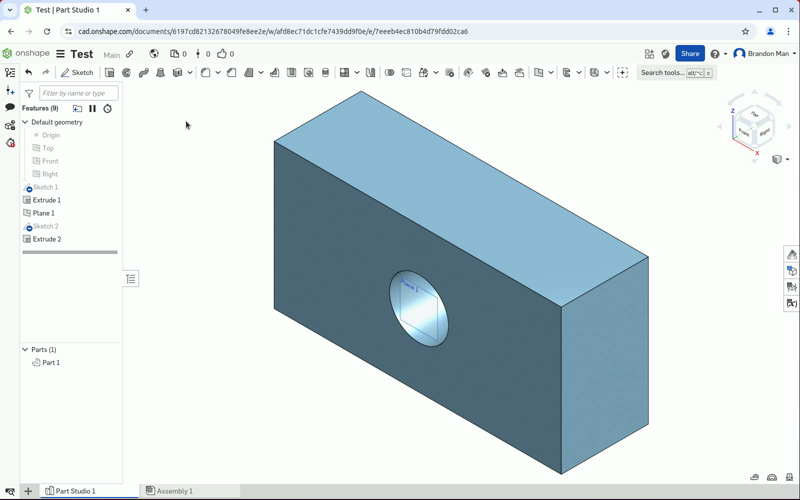
mouse_move(73, 189)
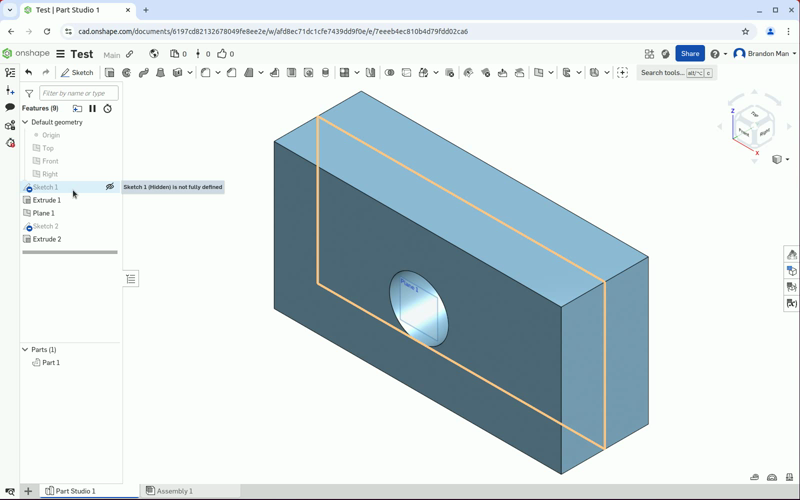
click(73, 189)